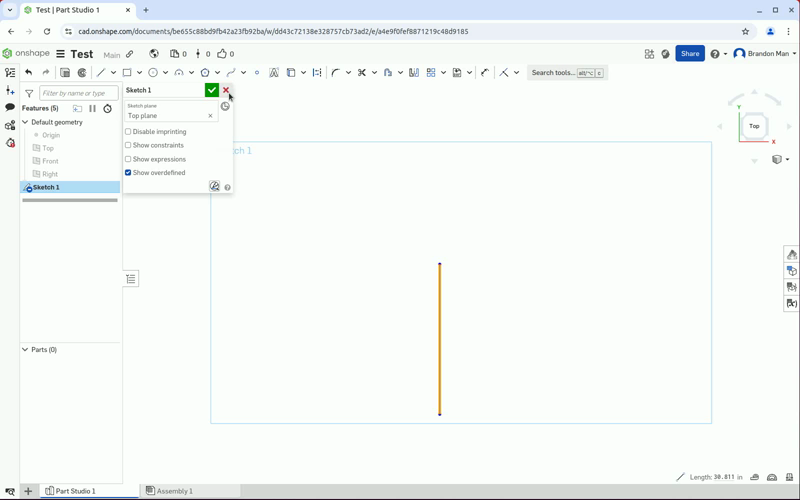
key(shift+h)
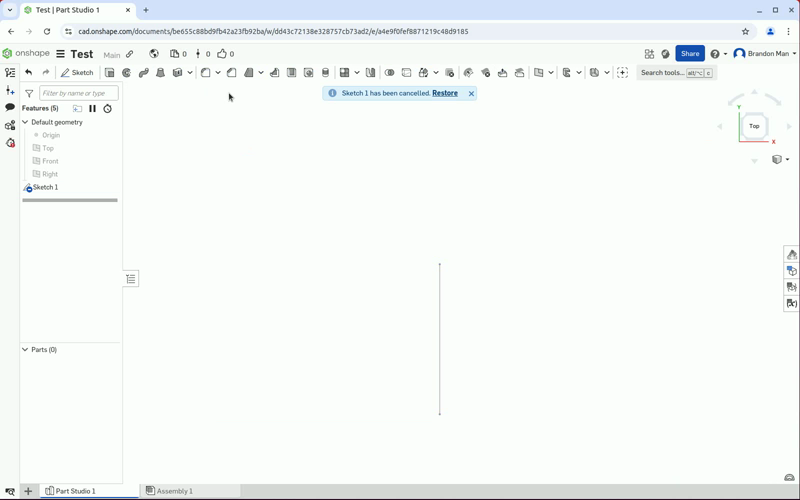
key(shift+s)
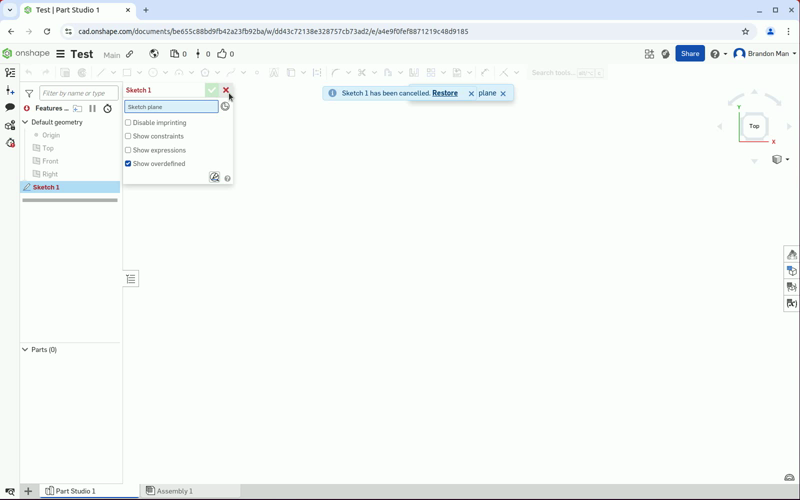
mouse_move(73, 150)
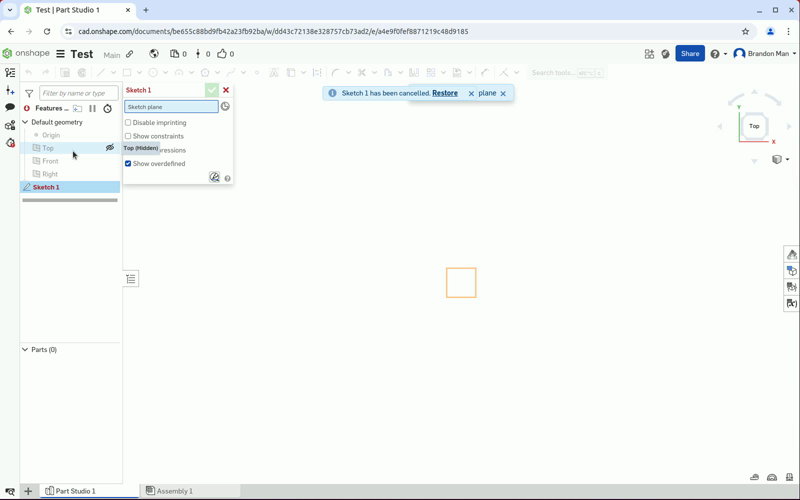
click(73, 150)
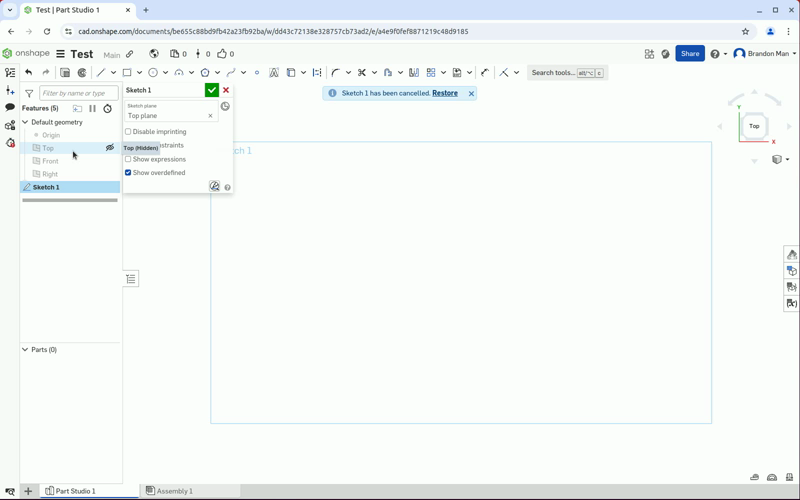
mouse_move(73, 352)
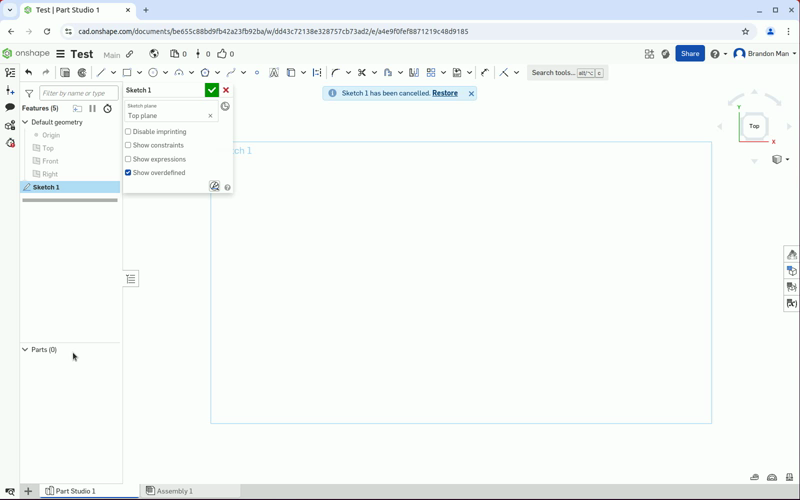
key(y)
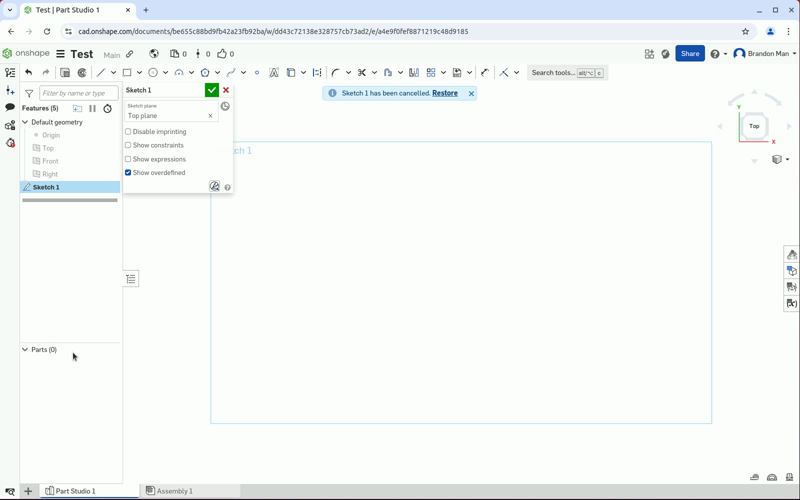
key(l)
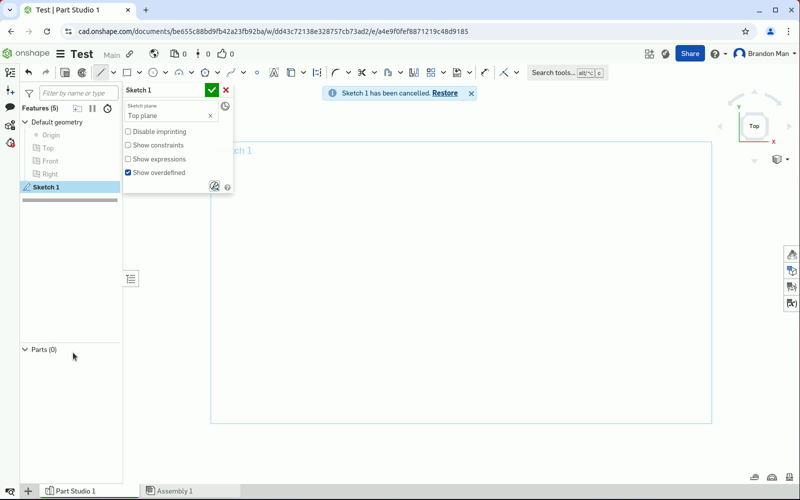
key_down(shift)
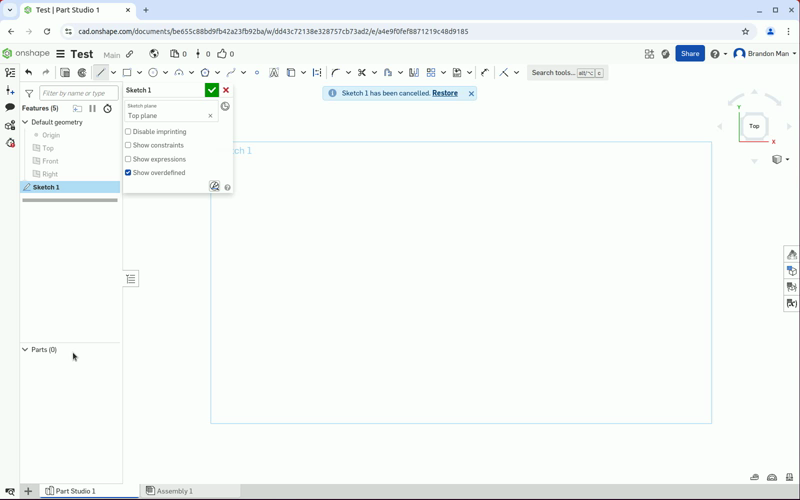
mouse_move(348, 324)
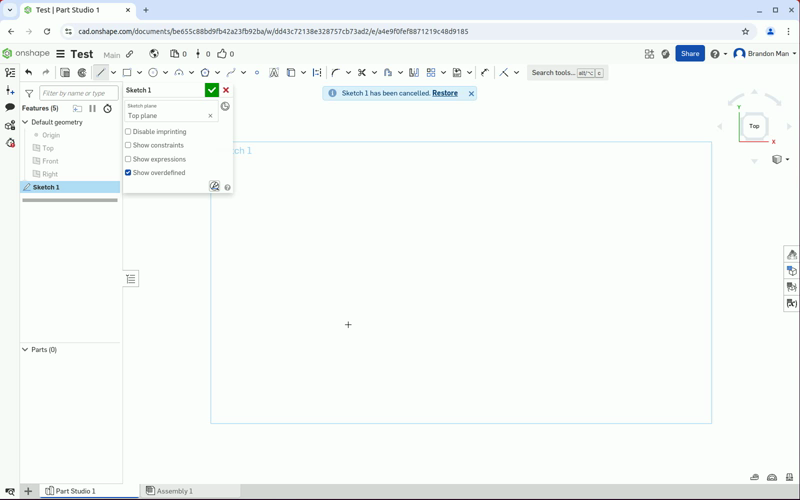
click(348, 324)
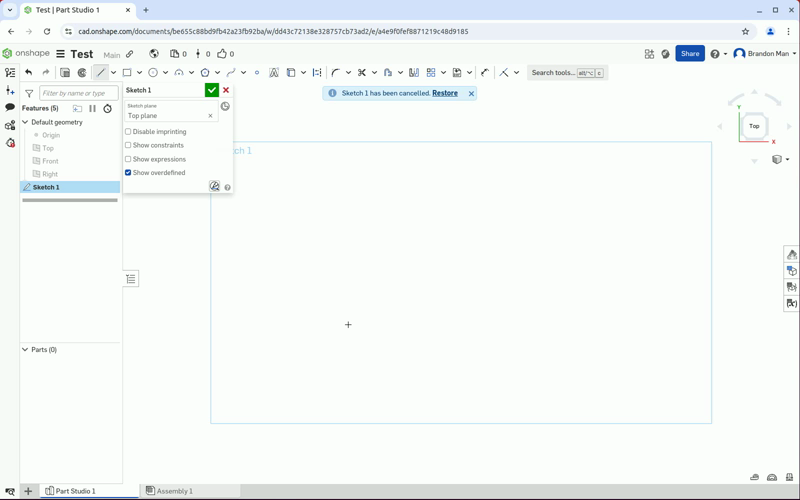
key_up(shift)
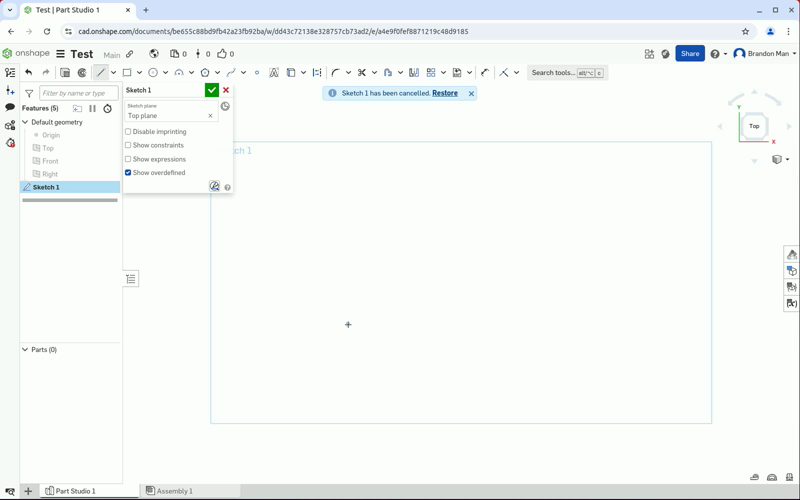
key_down(shift)
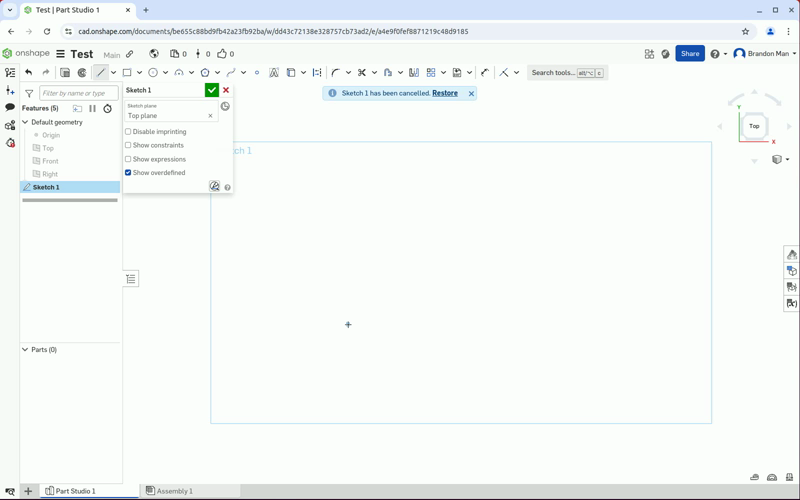
mouse_move(438, 324)
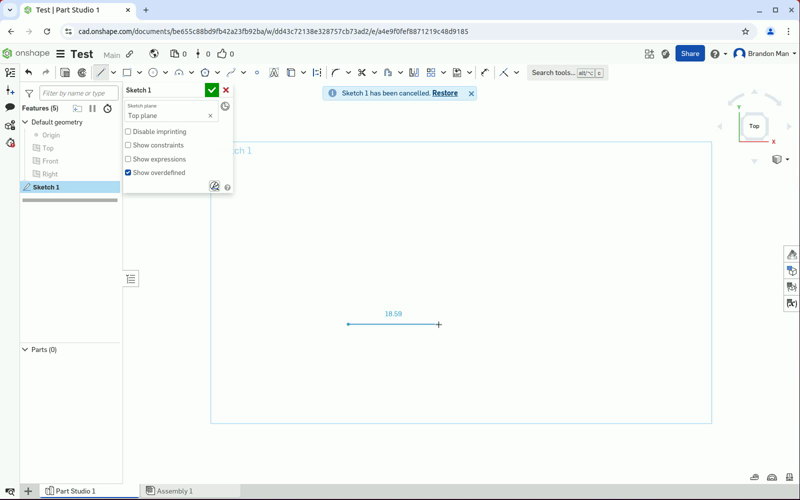
click(438, 324)
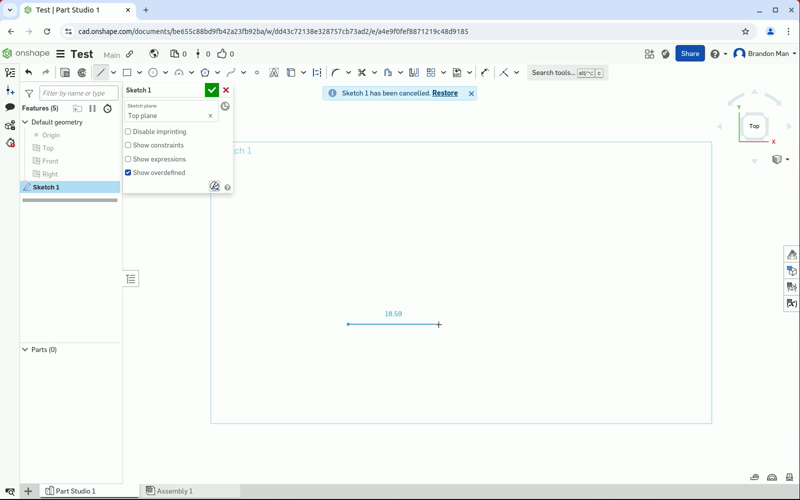
key_up(shift)
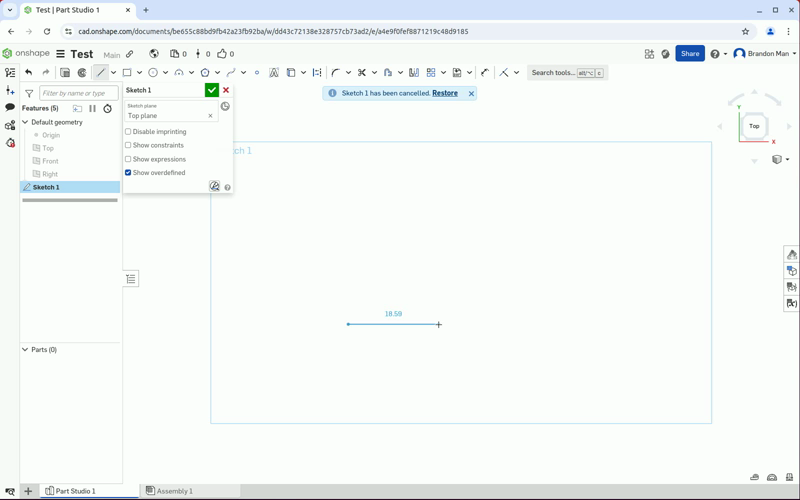
key_down(shift)
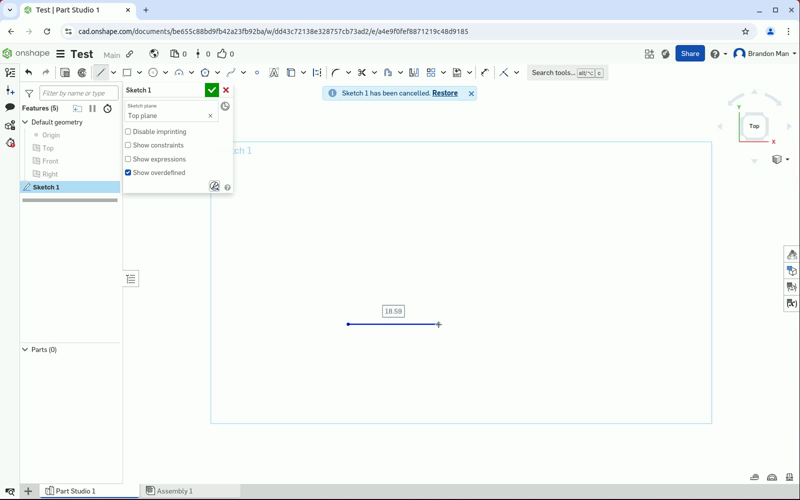
mouse_move(438, 233)
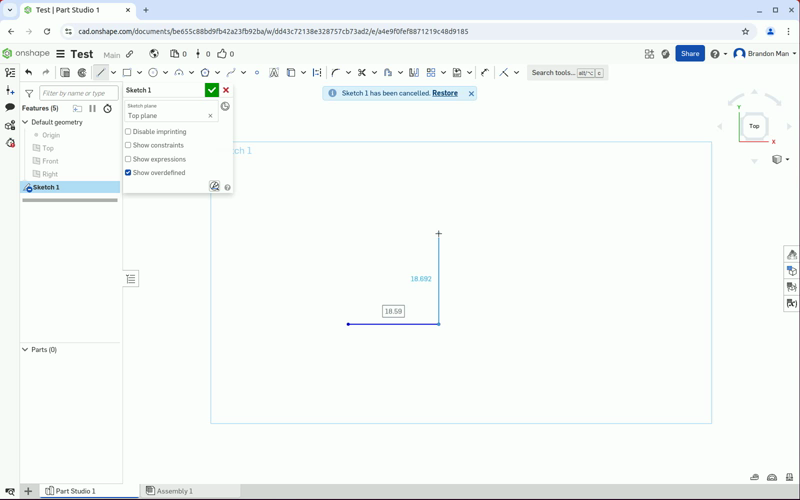
click(438, 233)
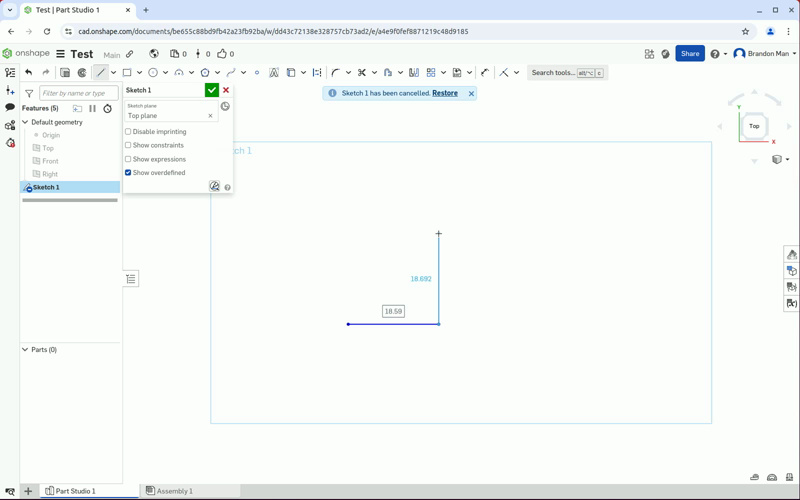
key_up(shift)
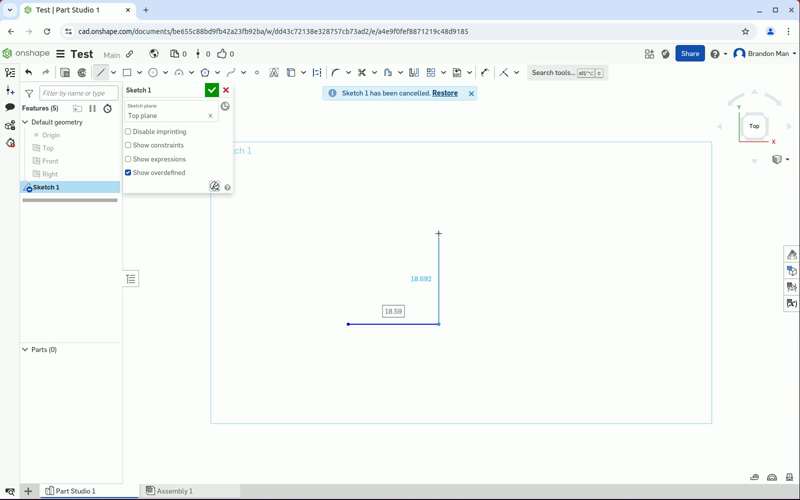
key_down(shift)
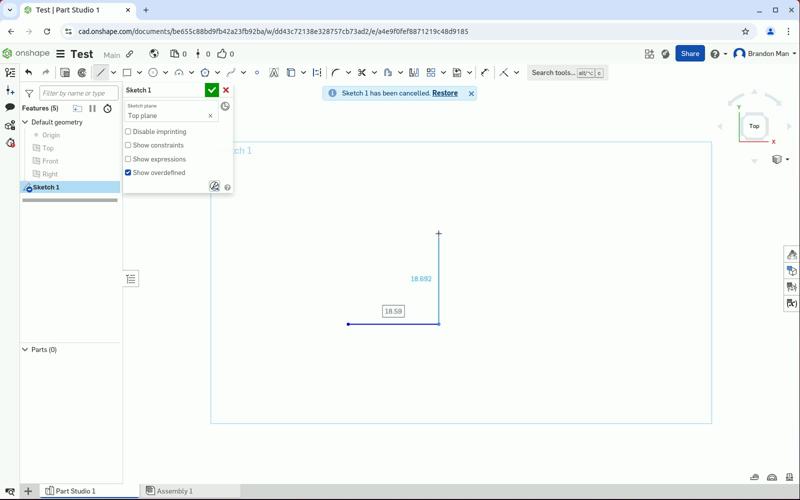
mouse_move(348, 233)
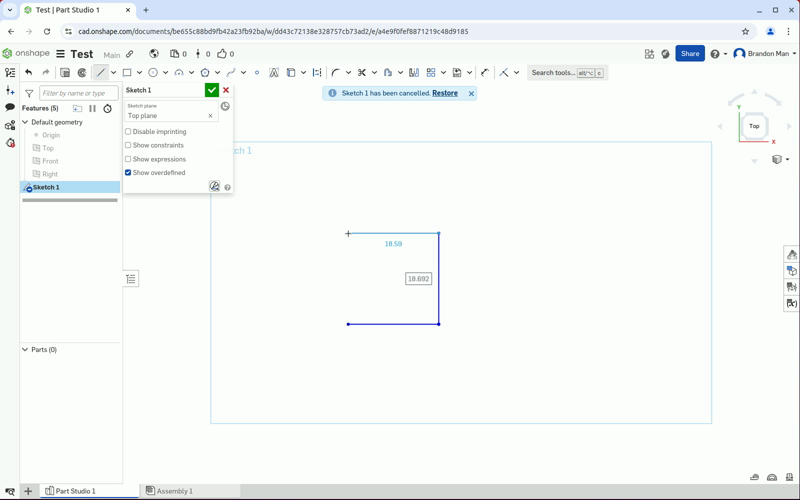
click(348, 233)
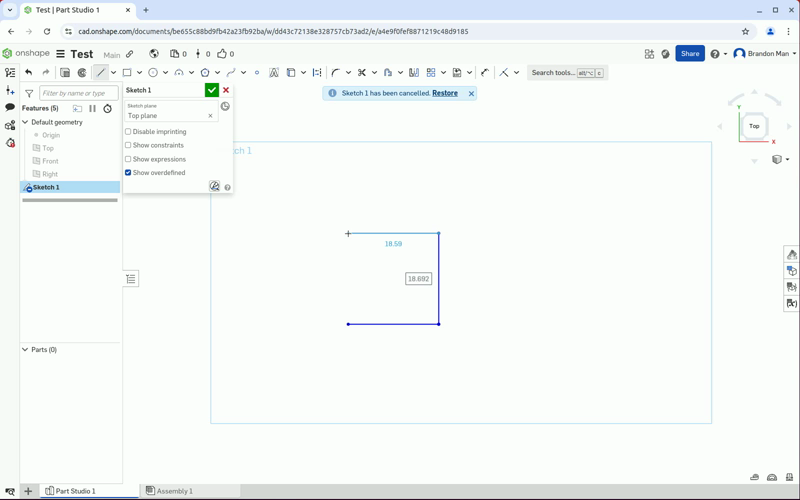
key_up(shift)
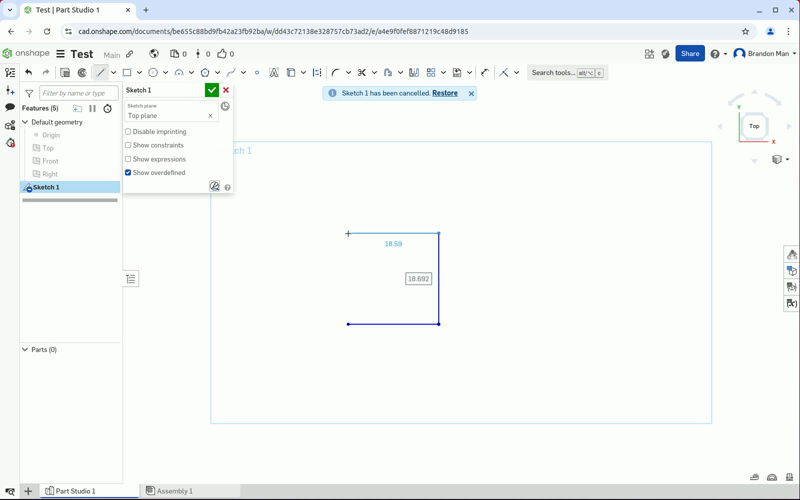
key_down(shift)
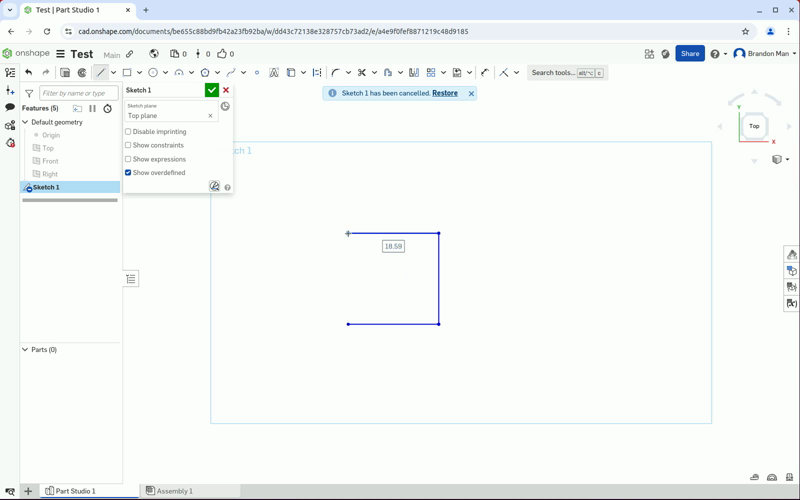
mouse_move(348, 324)
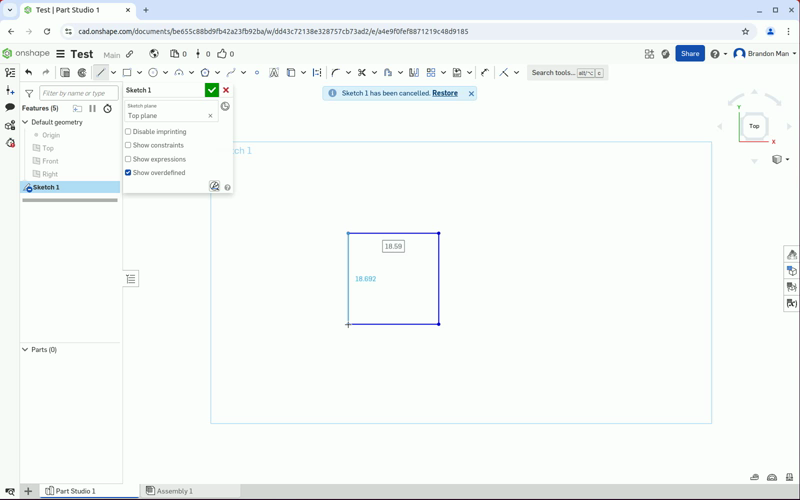
key_up(shift)
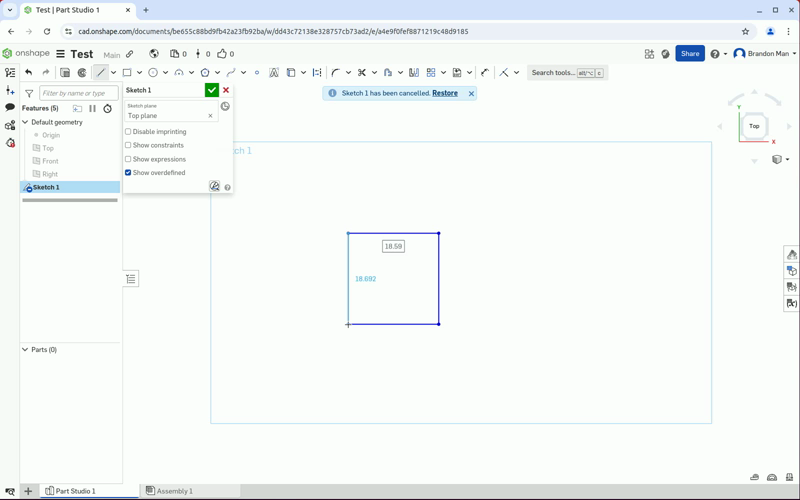
click(348, 324)
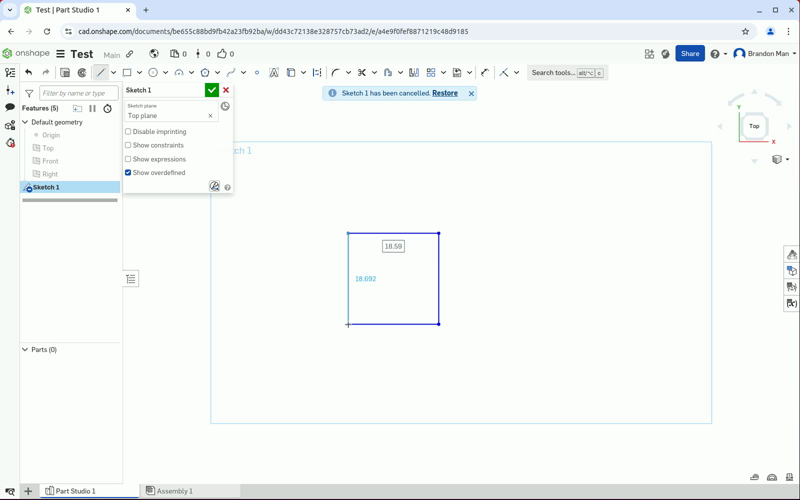
key(esc)
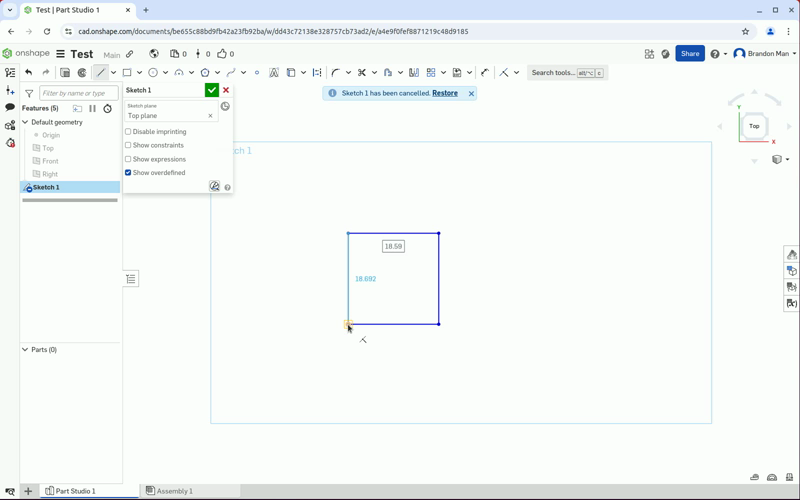
mouse_move(410, 259)
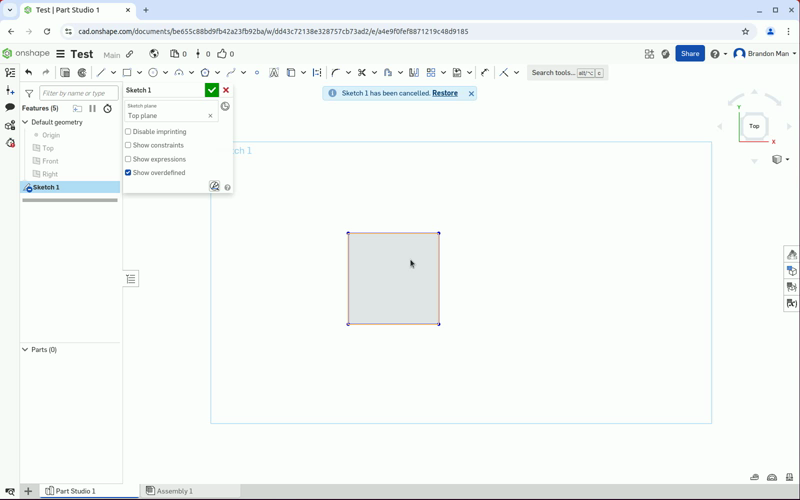
click(410, 259)
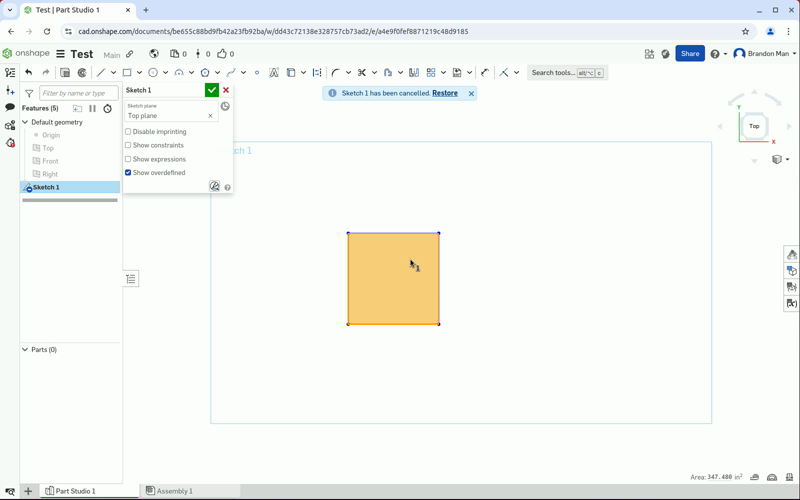
mouse_move(73, 352)
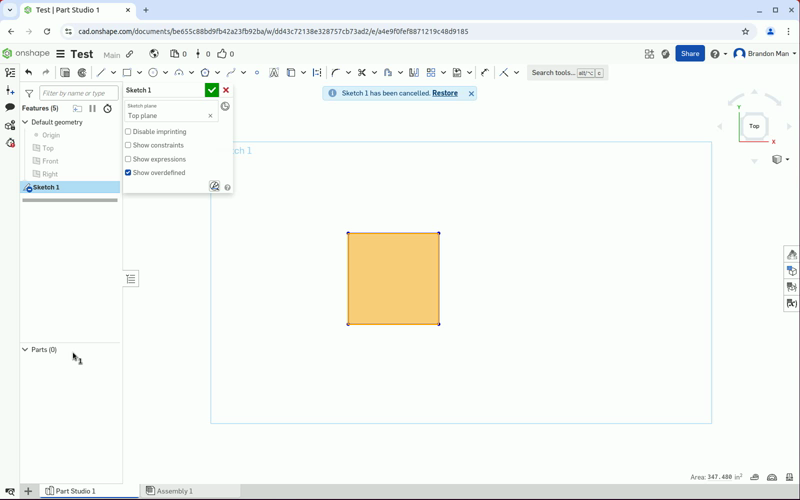
key(shift+y)
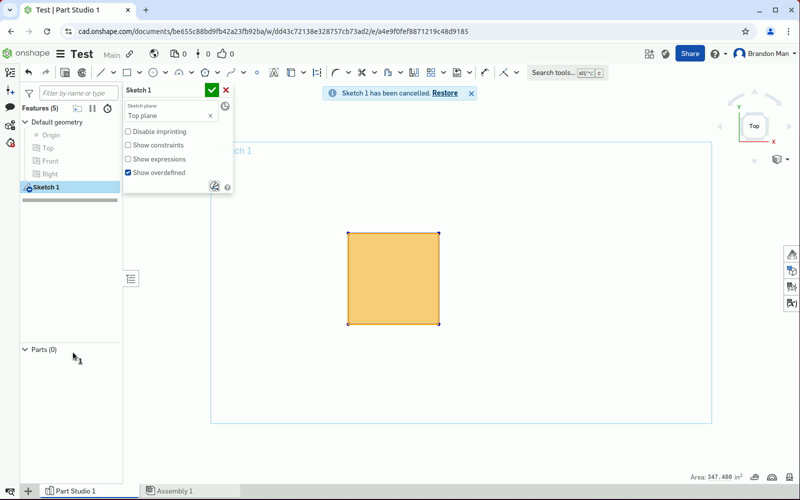
key(shift+e)
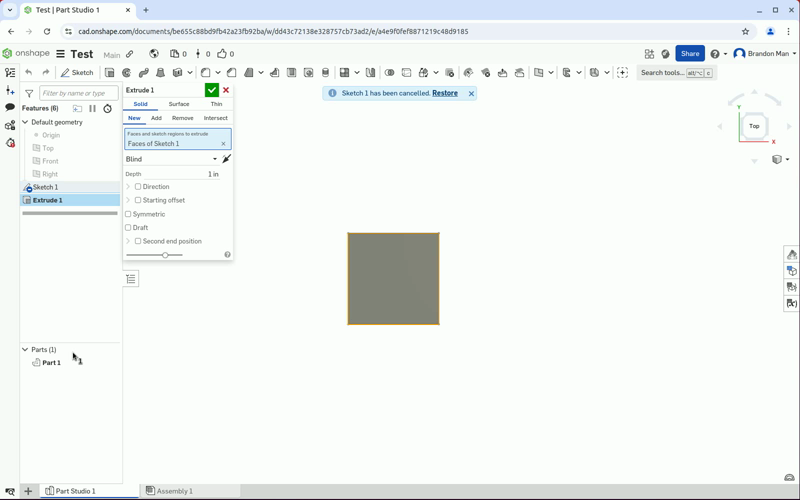
mouse_move(143, 106)
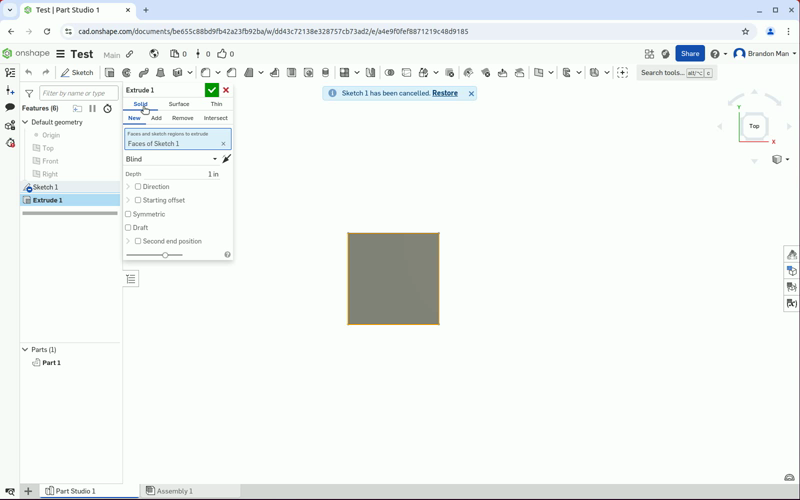
click(143, 106)
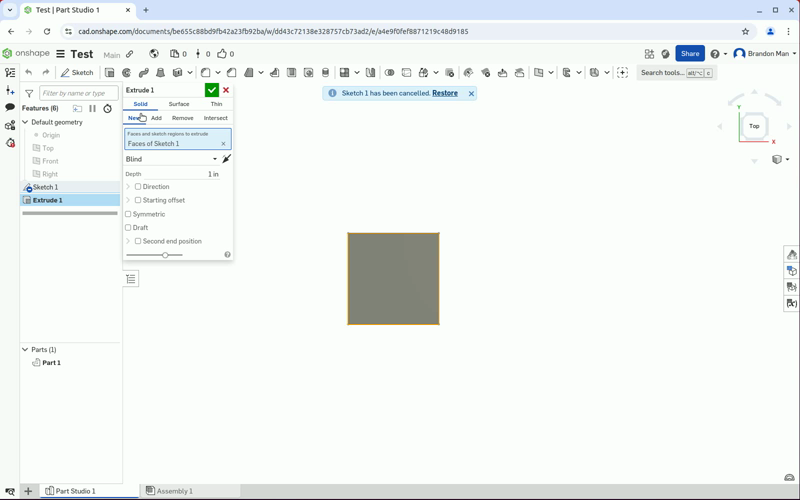
mouse_move(137, 120)
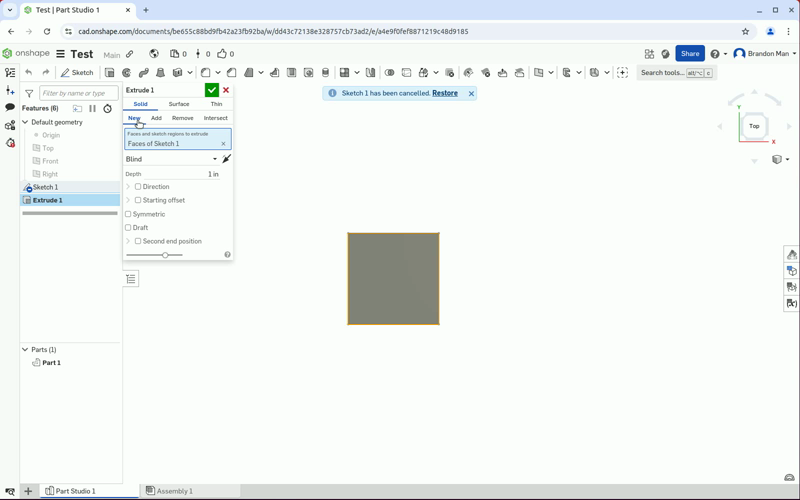
click(137, 120)
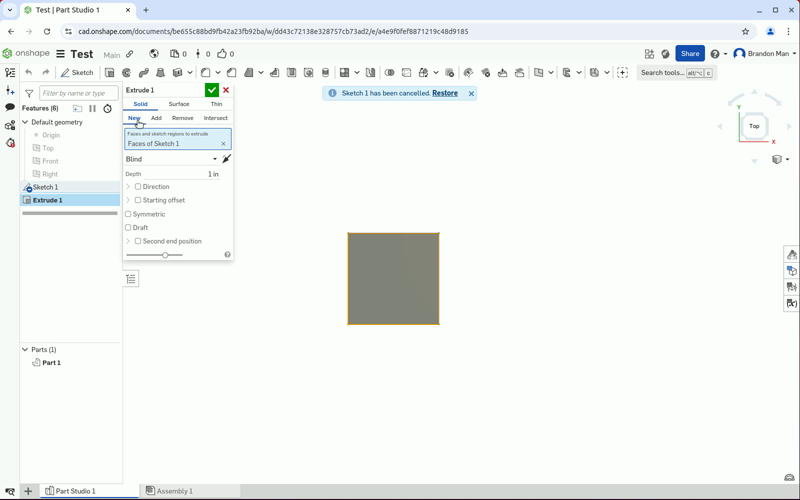
key(tab, 4)
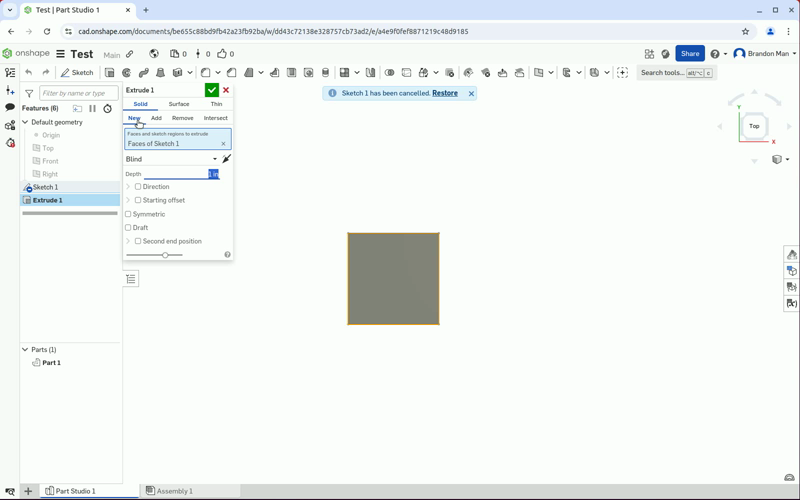
text(0.481)
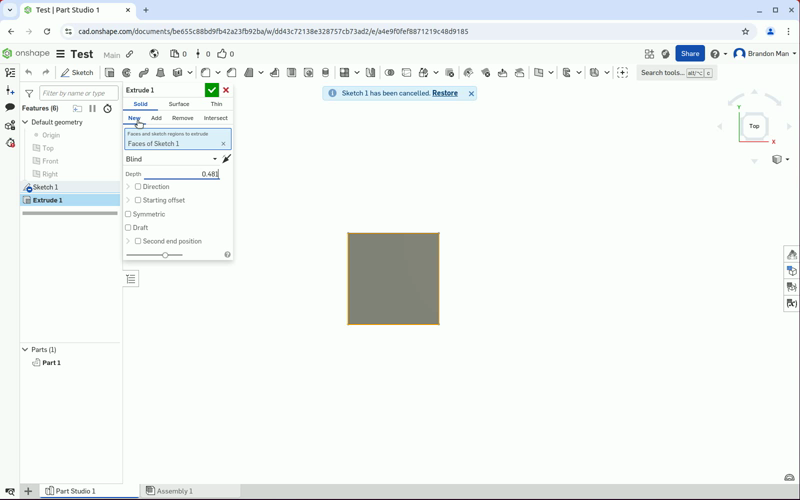
key(enter)
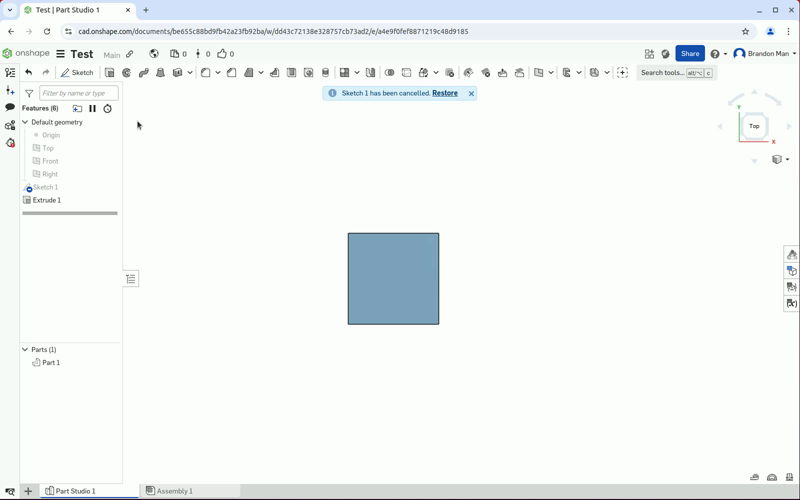
key(shift+h)
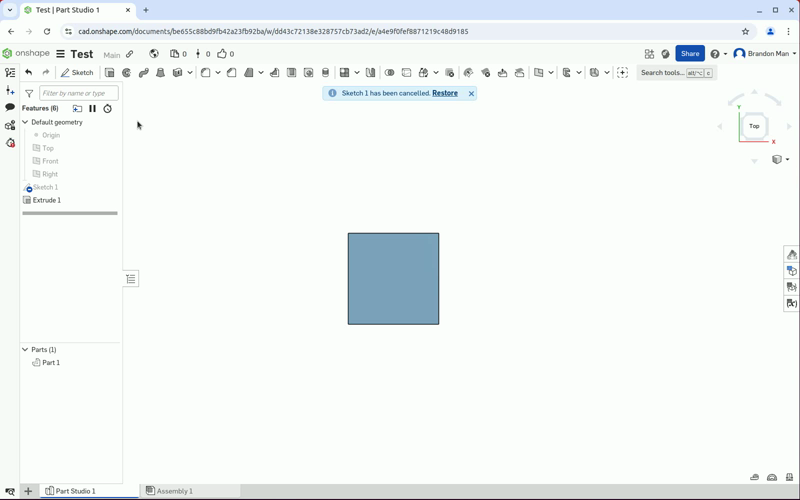
key(shift+h)
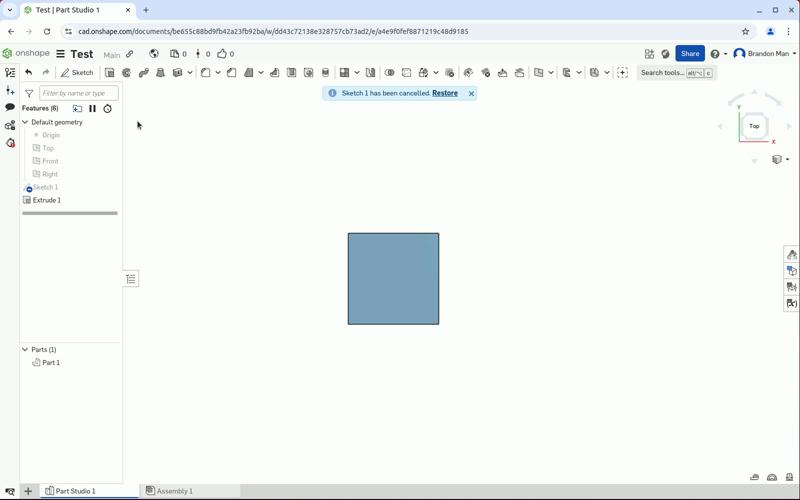
mouse_move(73, 189)
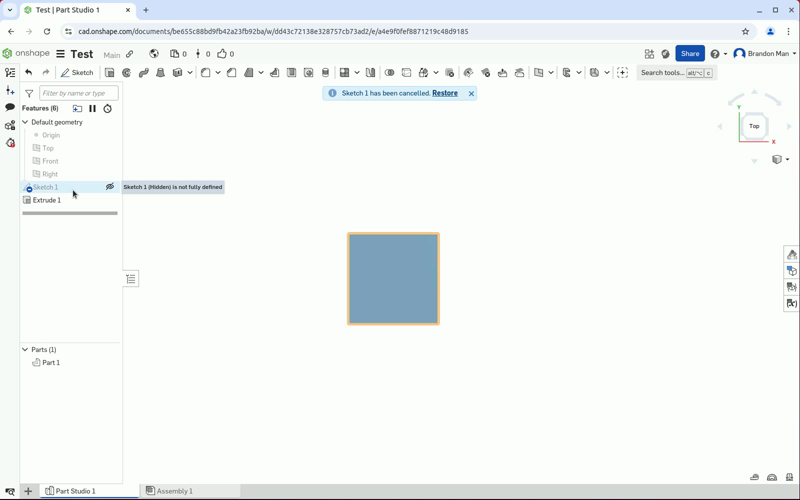
click(73, 189)
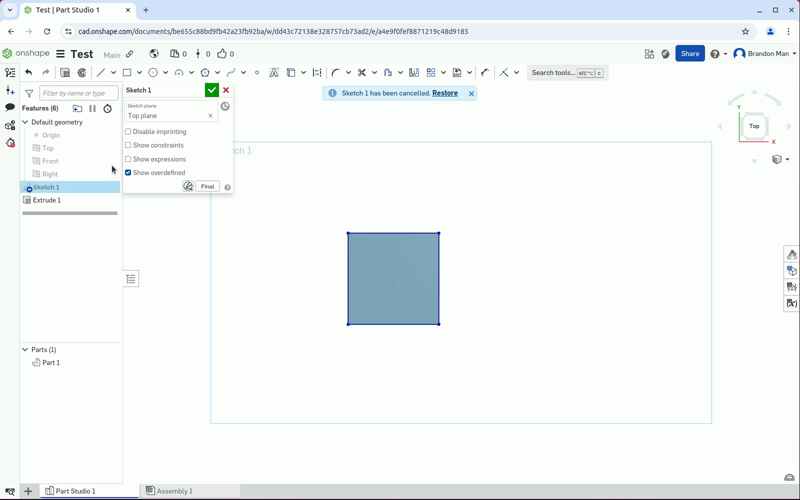
mouse_move(229, 92)
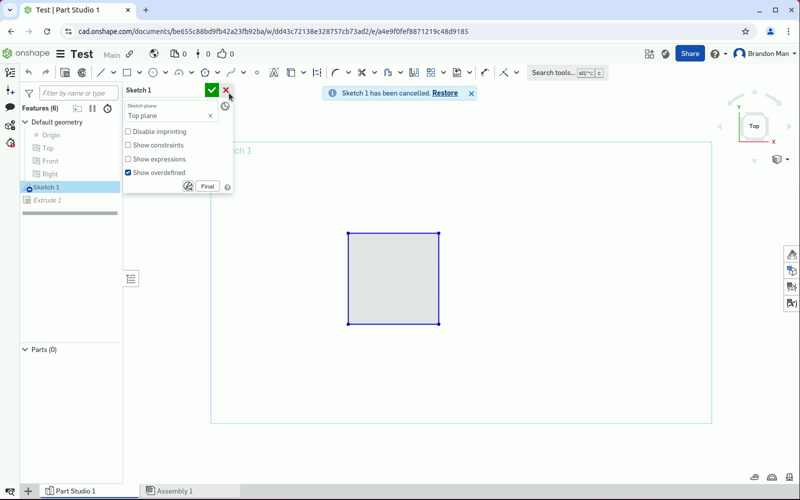
click(229, 92)
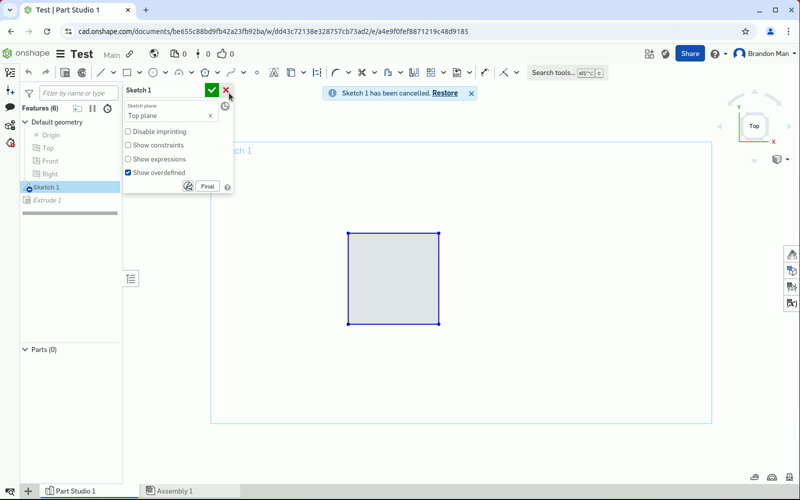
key(shift+s)
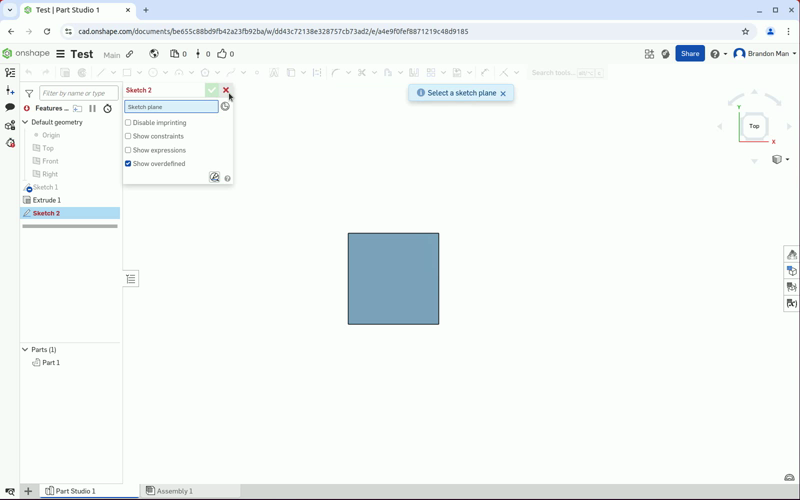
mouse_move(73, 150)
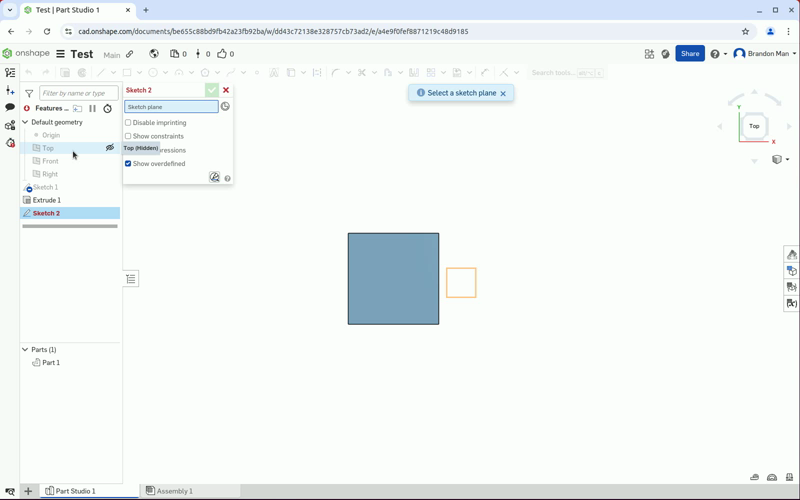
click(73, 150)
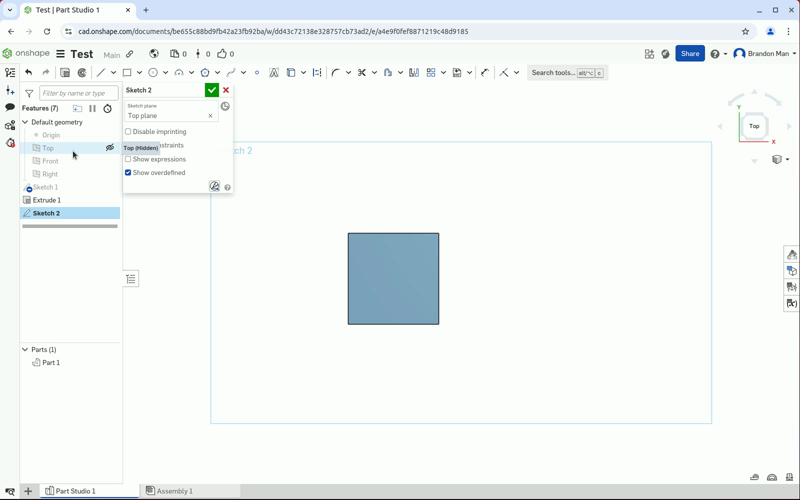
mouse_move(73, 352)
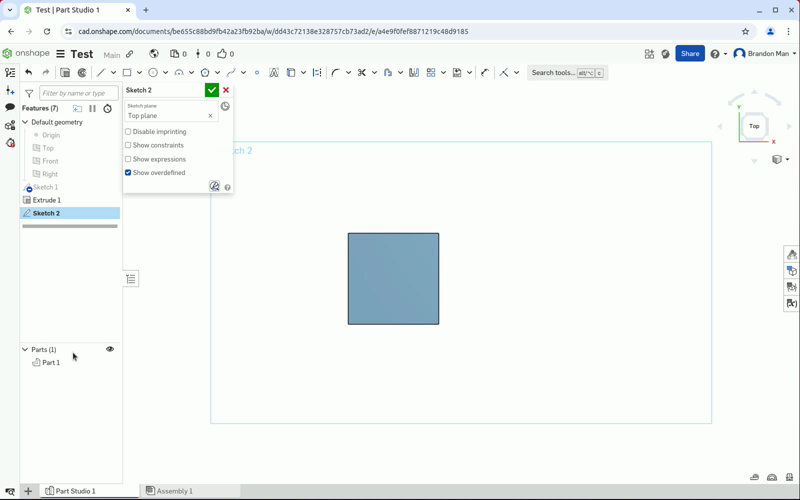
key(y)
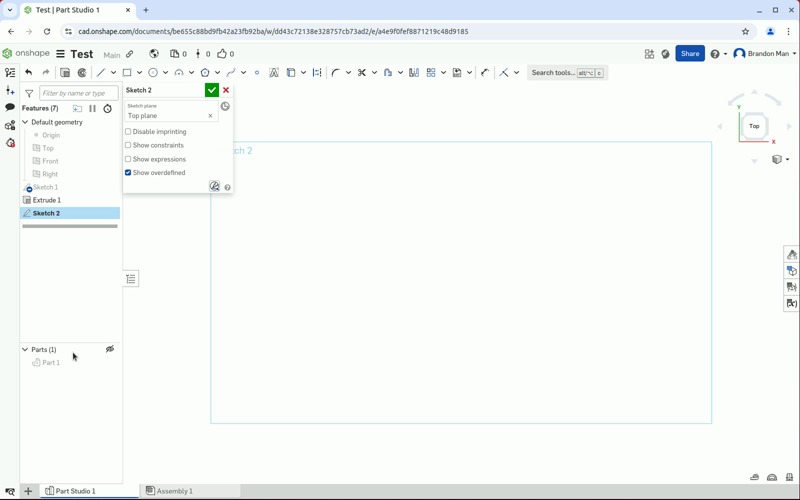
key(l)
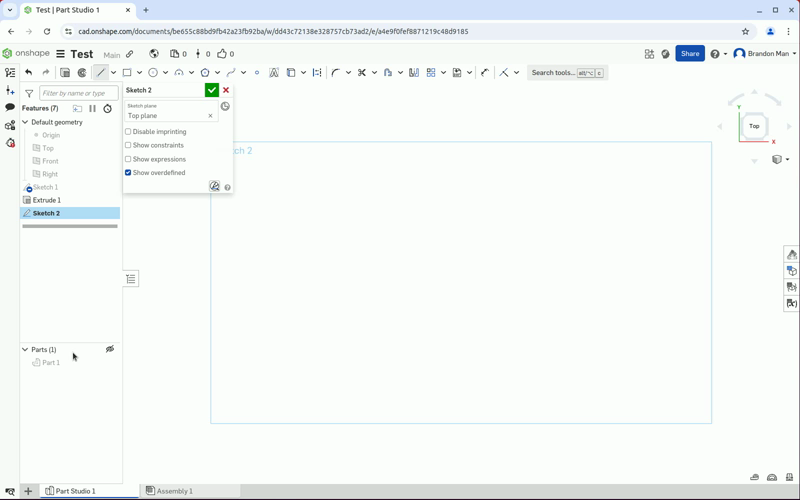
key_down(shift)
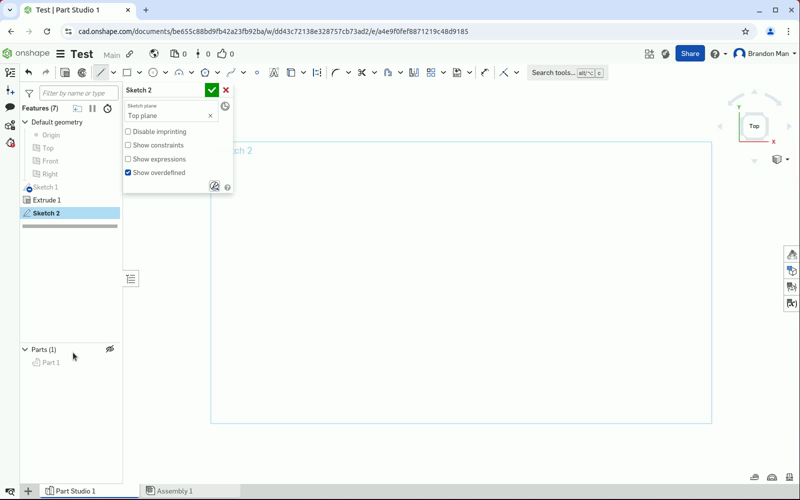
mouse_move(451, 324)
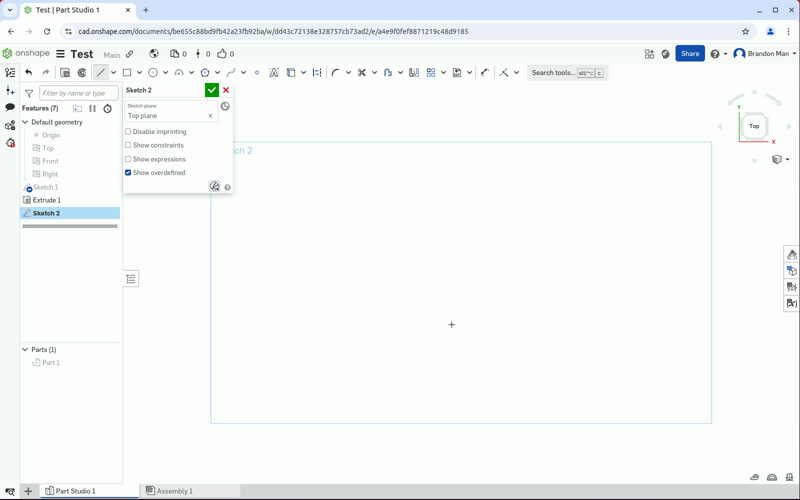
click(451, 324)
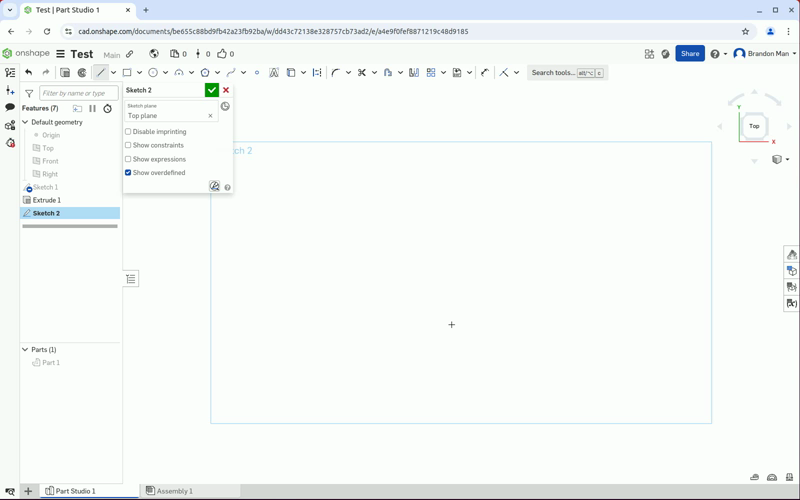
key_up(shift)
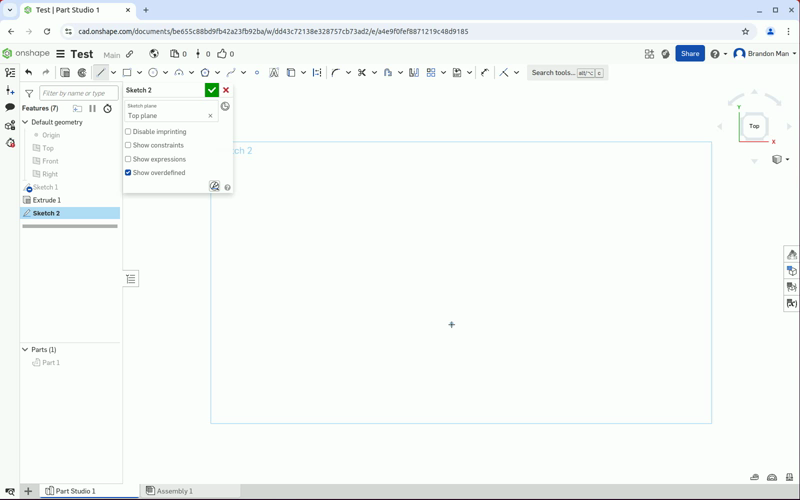
key_down(shift)
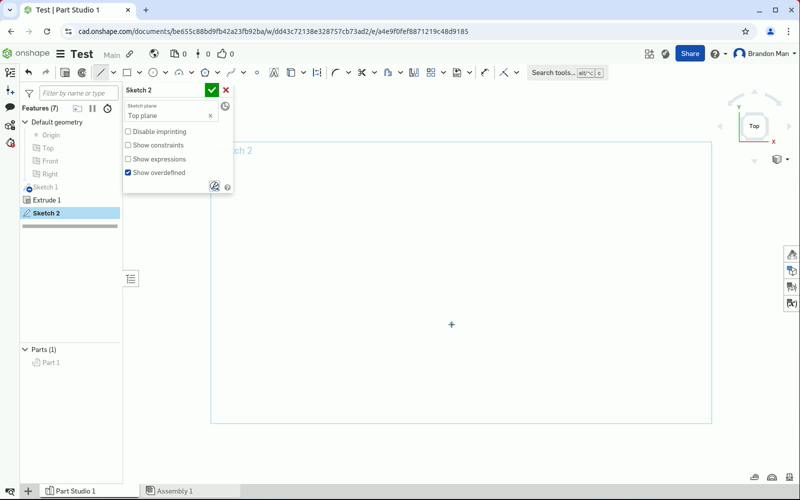
mouse_move(542, 324)
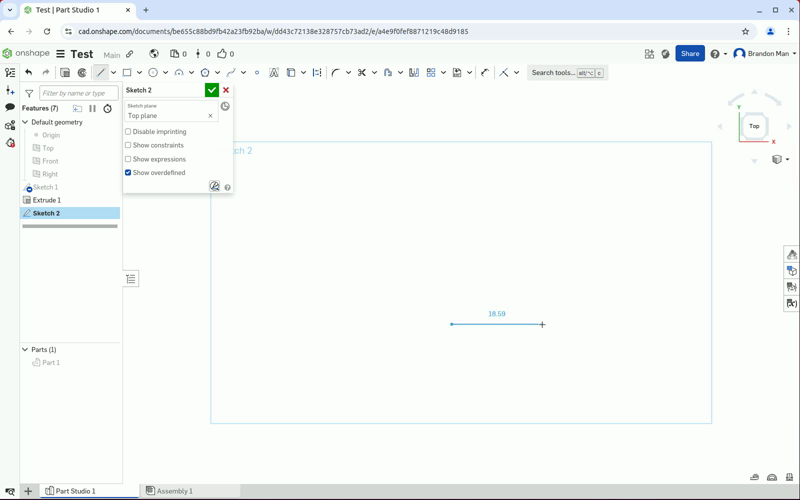
click(542, 324)
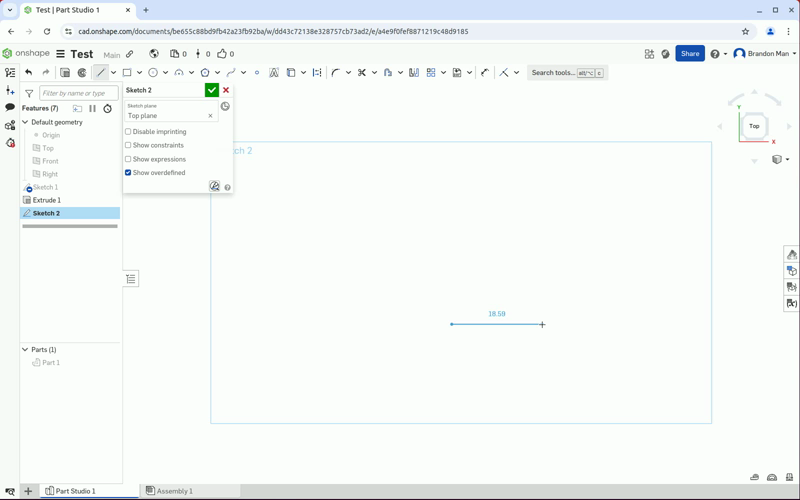
key_up(shift)
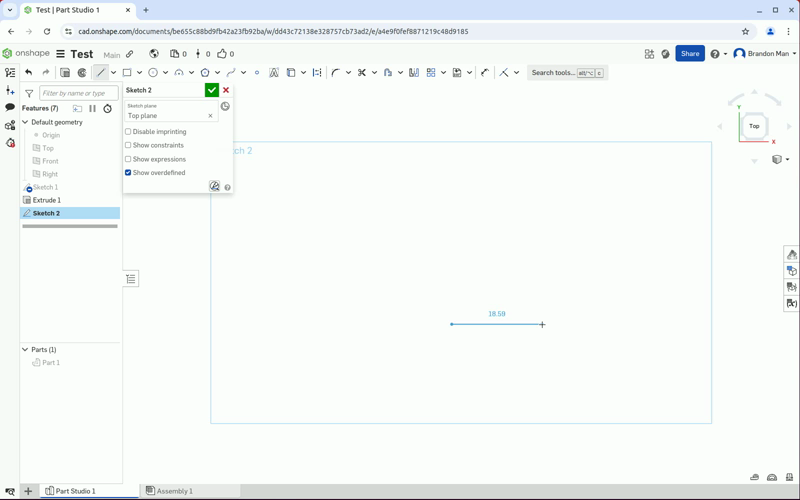
key_down(shift)
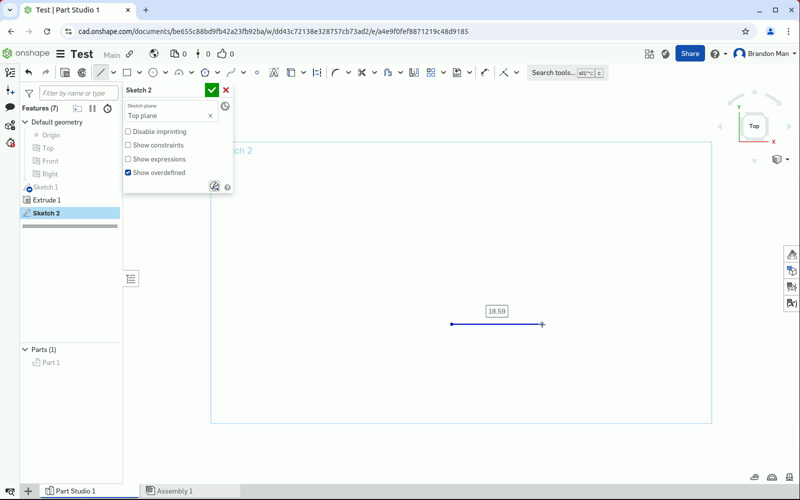
mouse_move(542, 233)
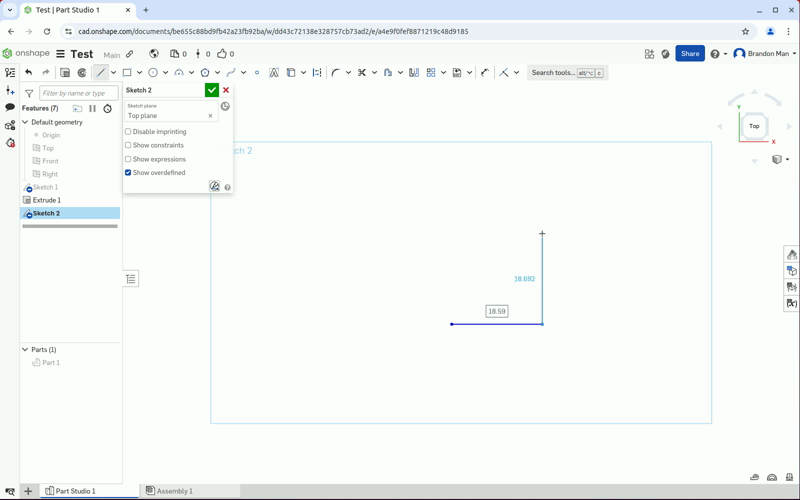
click(542, 233)
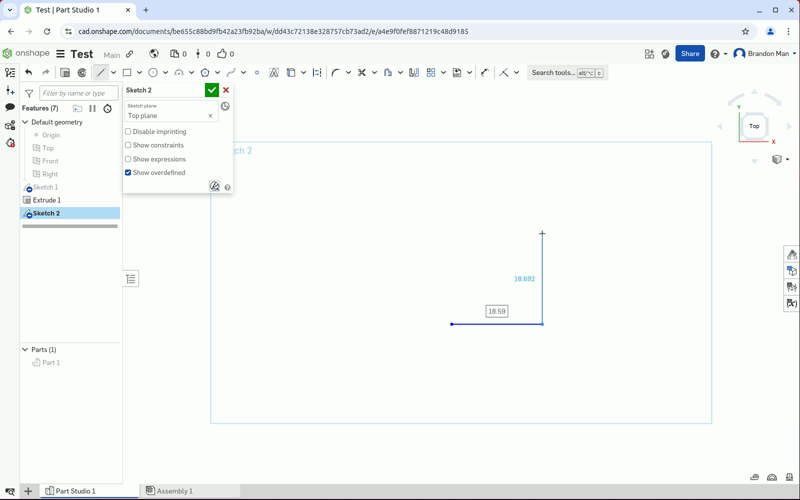
key_up(shift)
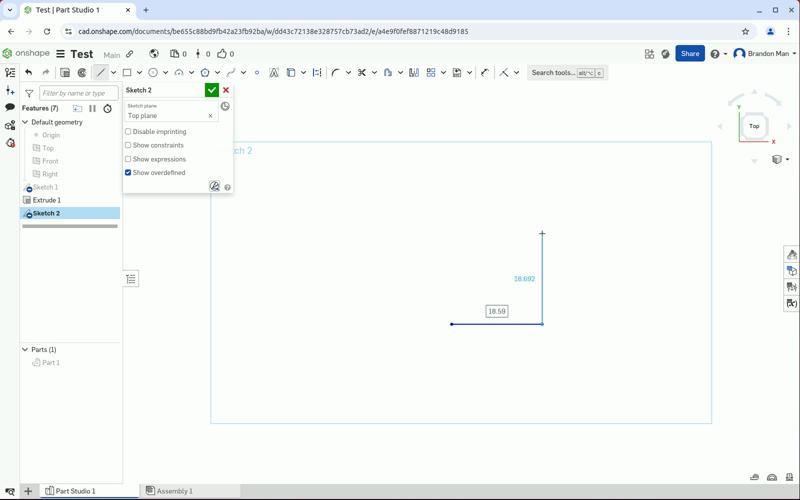
key_down(shift)
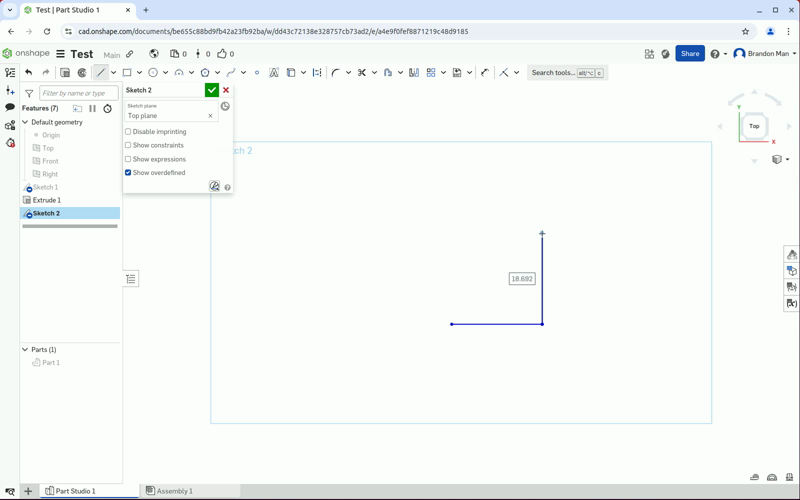
mouse_move(451, 233)
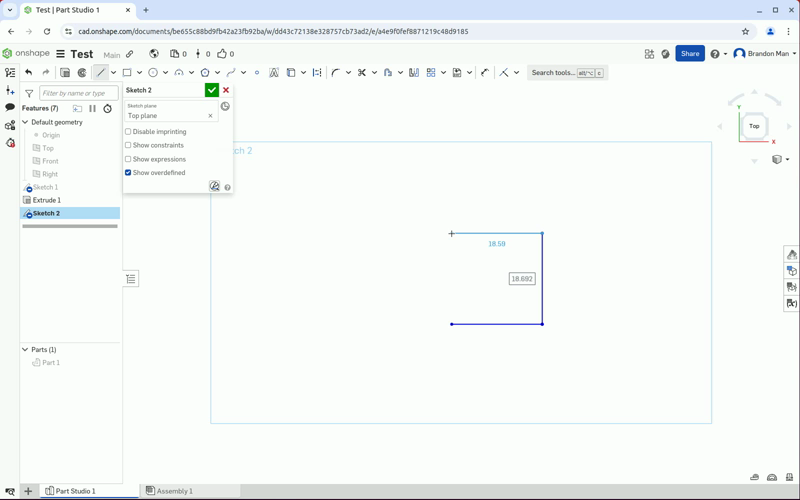
click(451, 233)
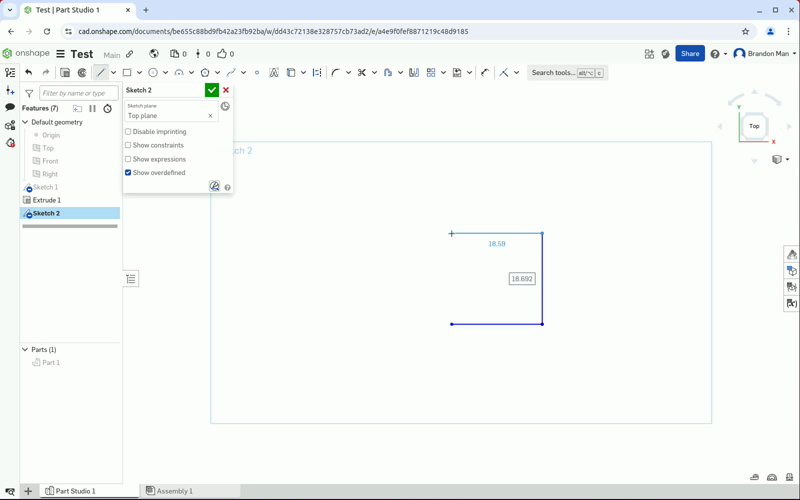
key_up(shift)
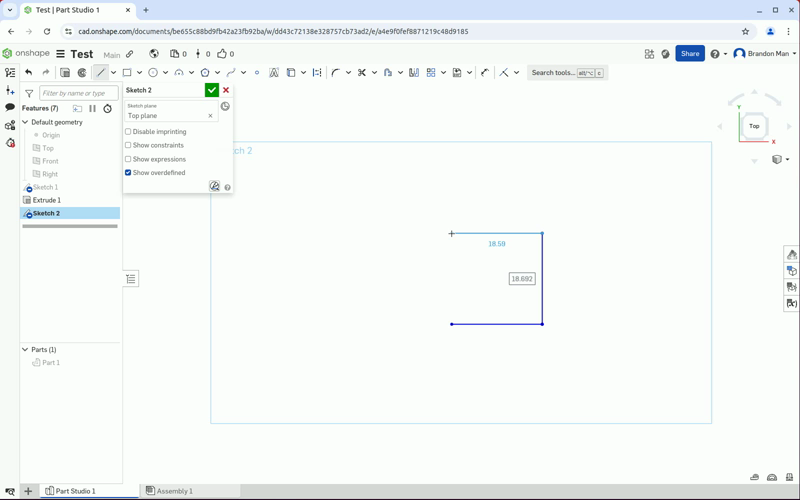
key_down(shift)
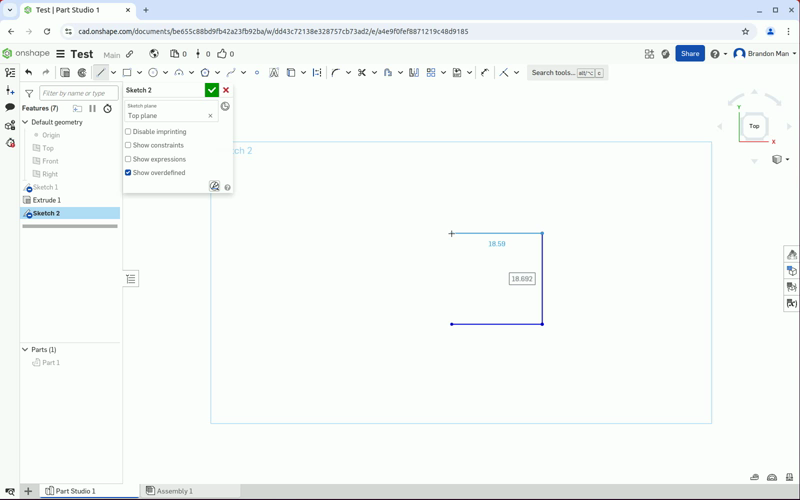
mouse_move(451, 324)
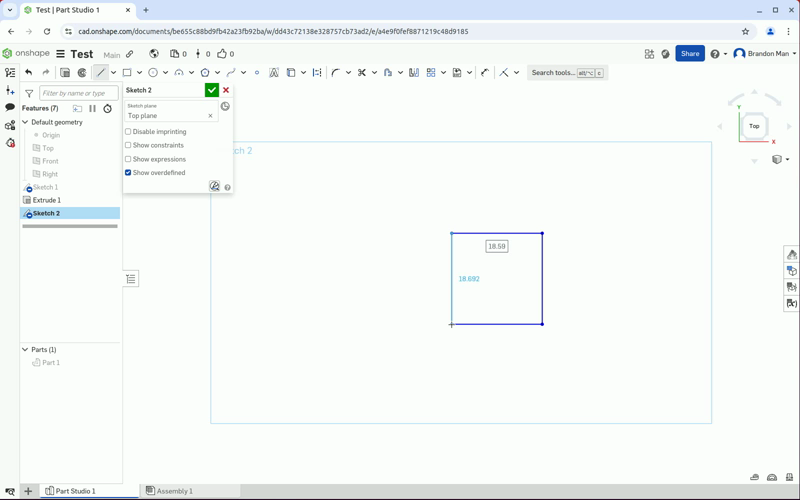
key_up(shift)
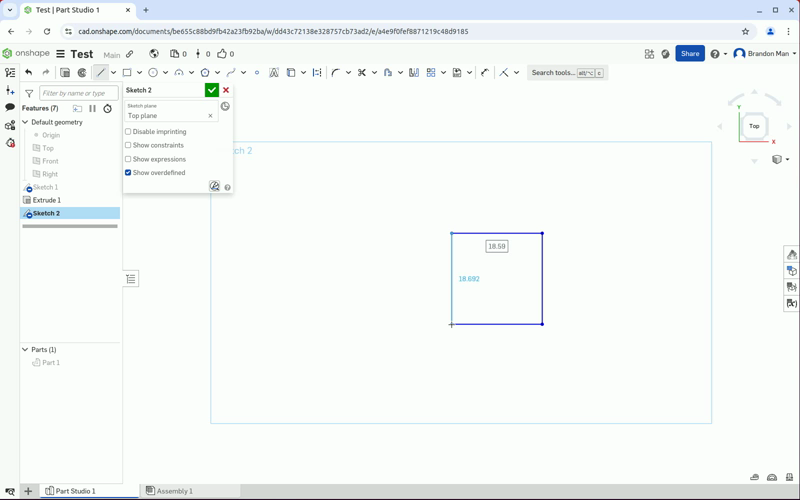
click(451, 324)
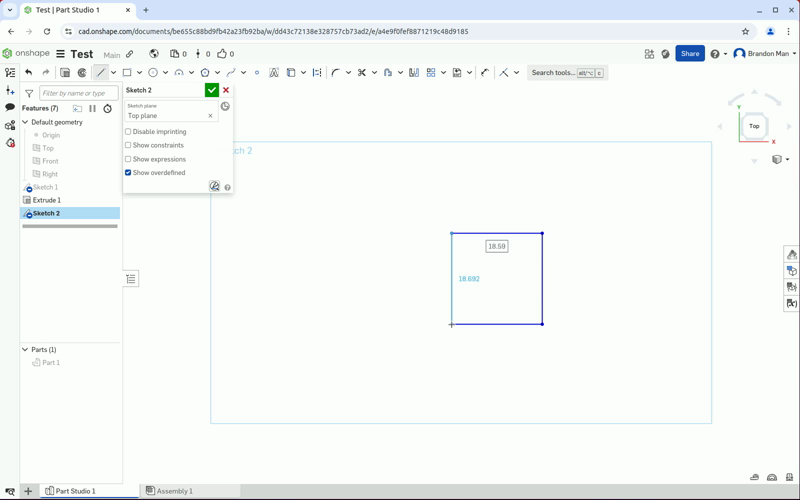
key(esc)
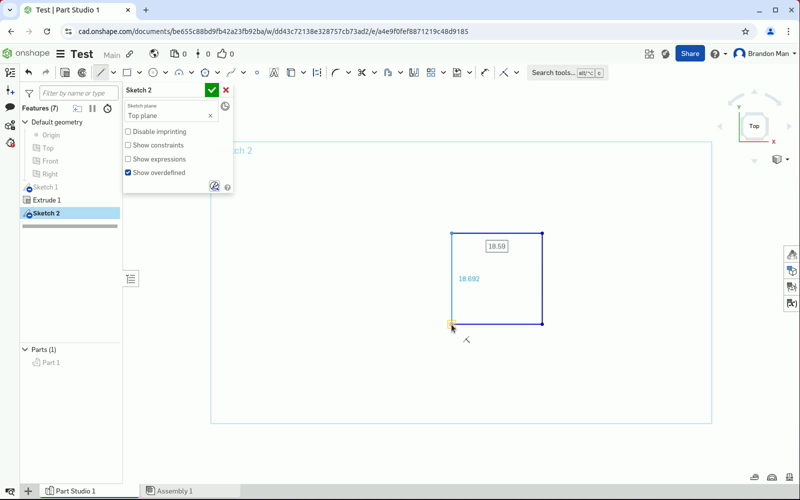
key(l)
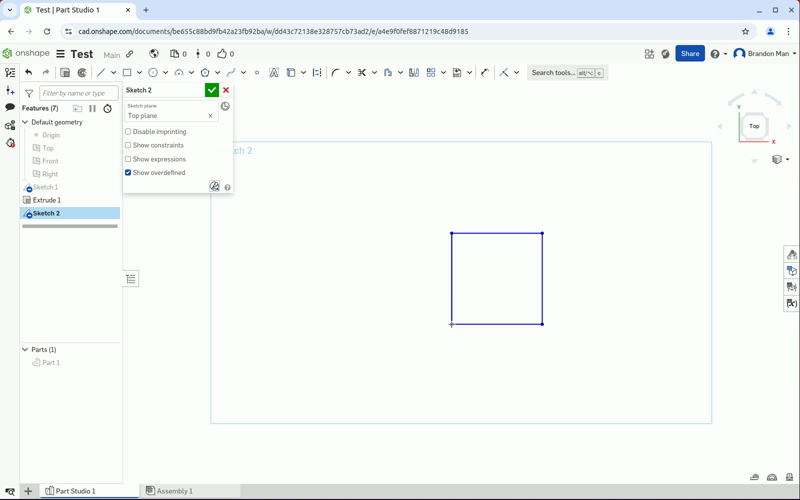
key_down(shift)
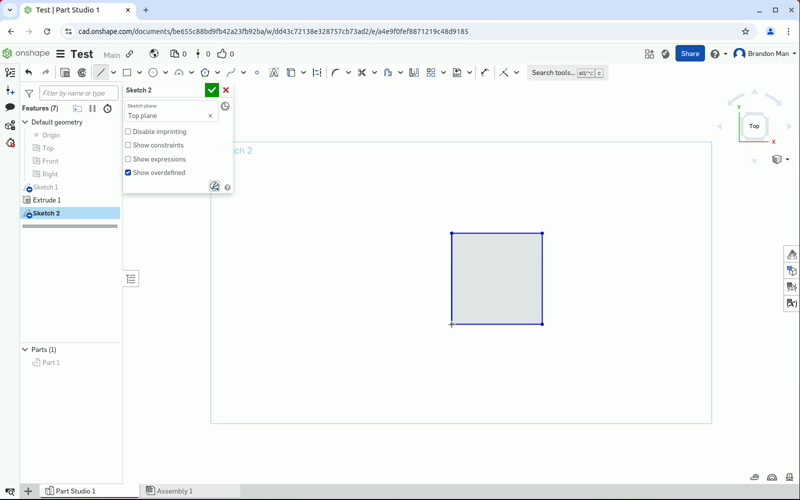
mouse_move(457, 318)
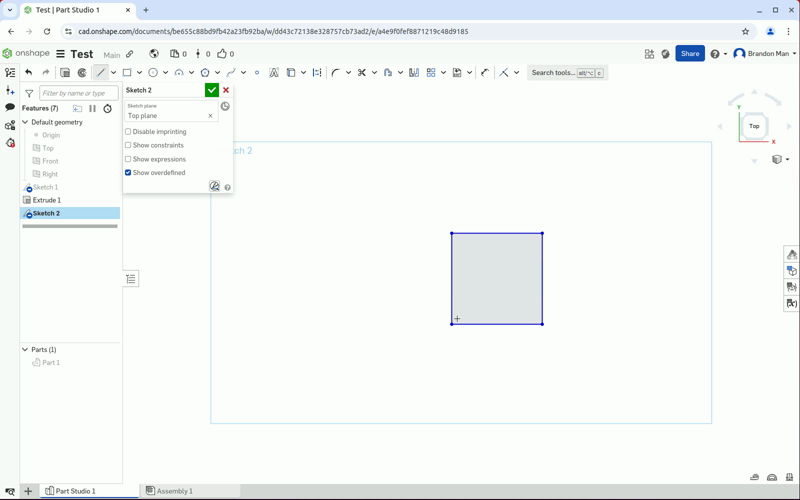
click(457, 318)
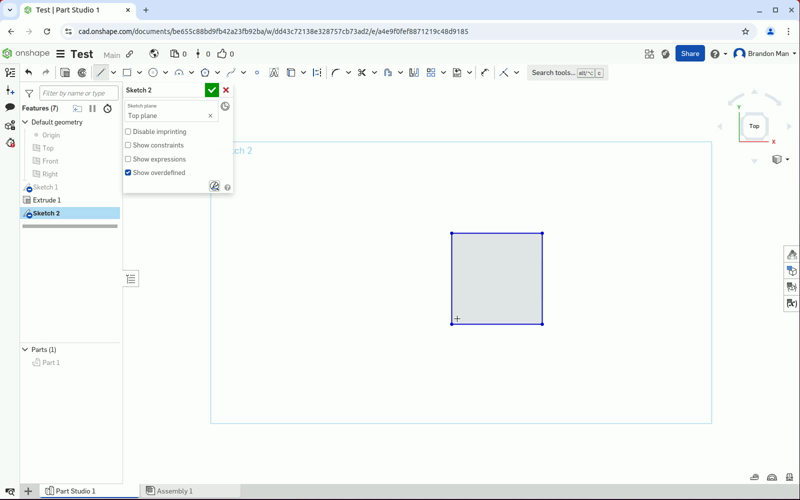
key_up(shift)
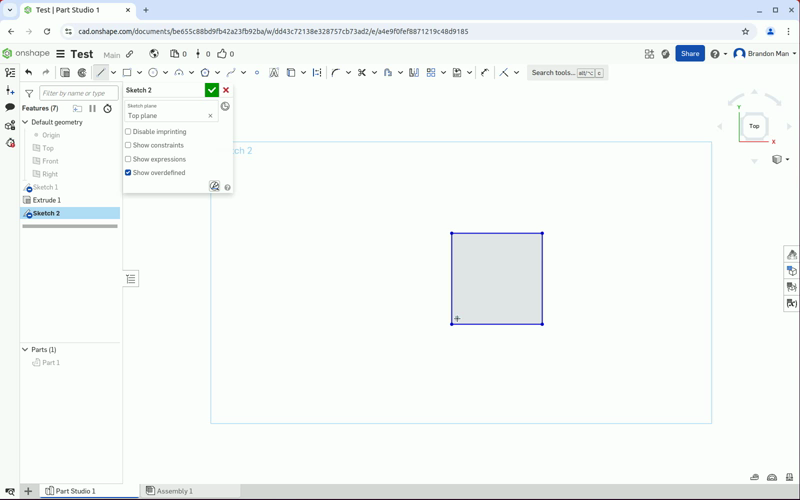
key_down(shift)
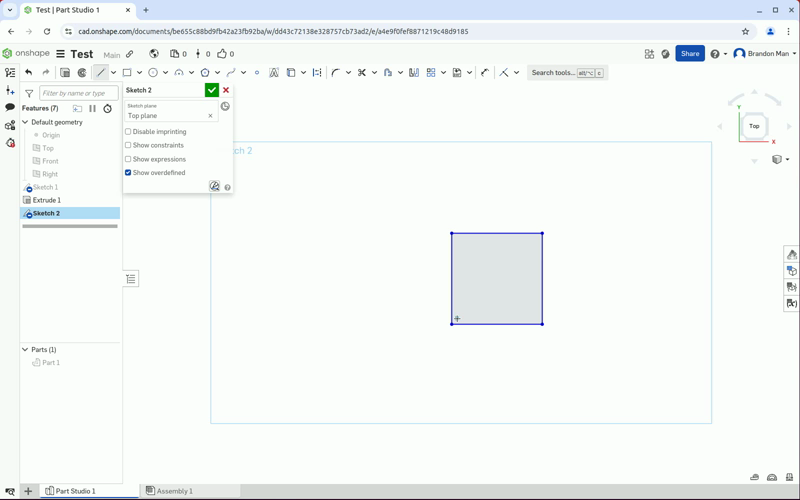
mouse_move(536, 318)
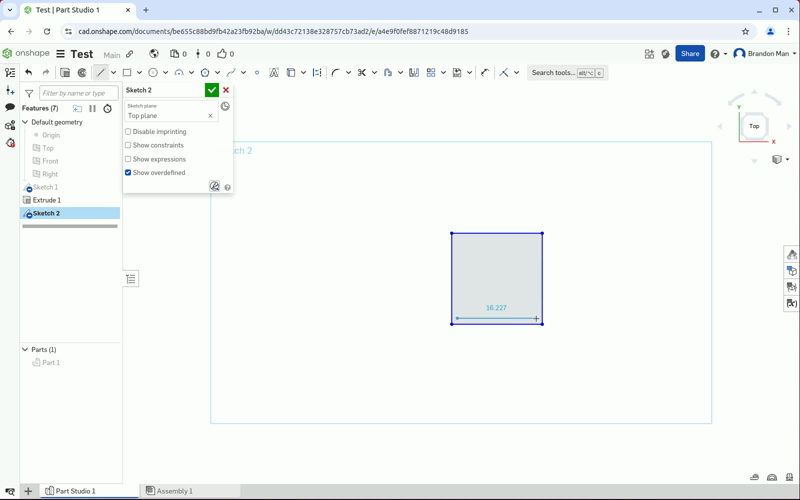
click(536, 318)
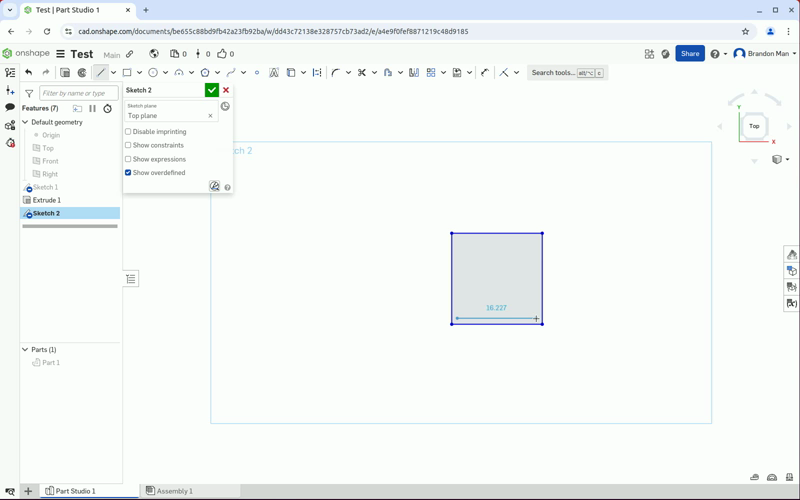
key_up(shift)
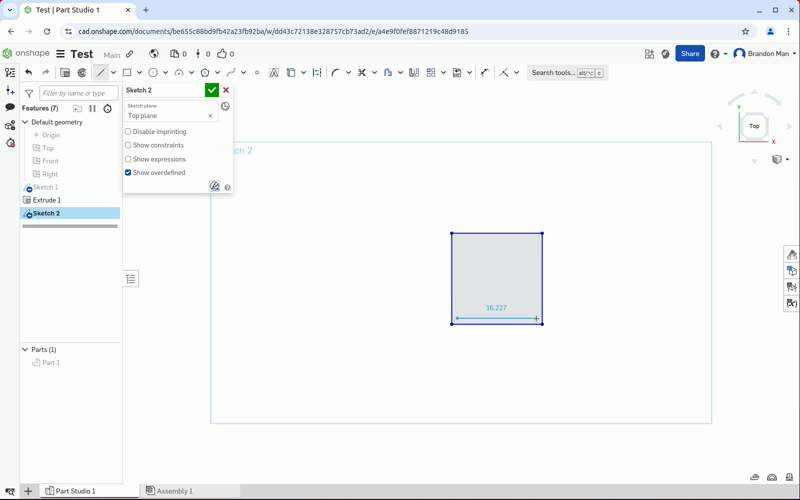
key_down(shift)
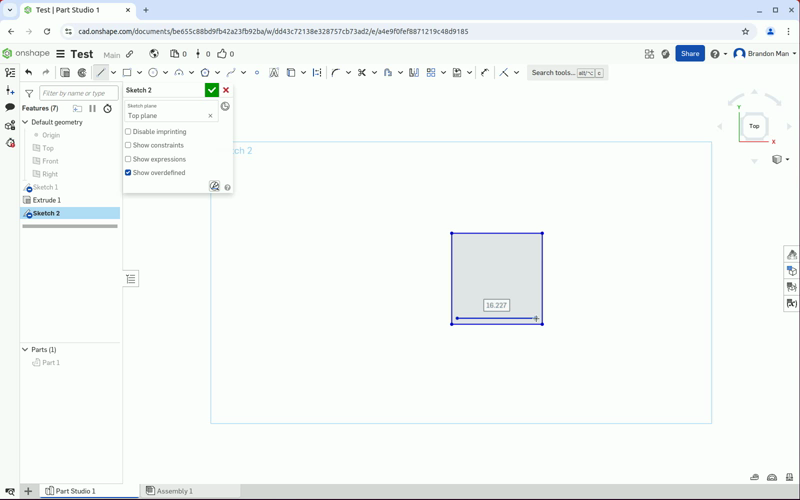
mouse_move(536, 239)
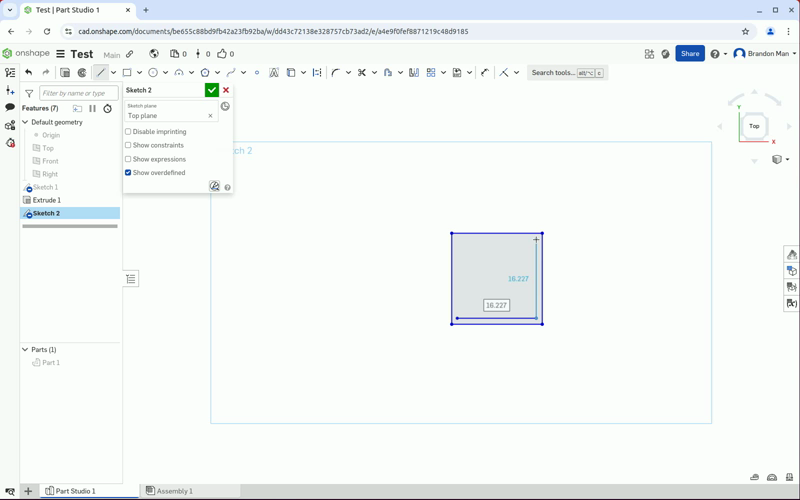
click(536, 239)
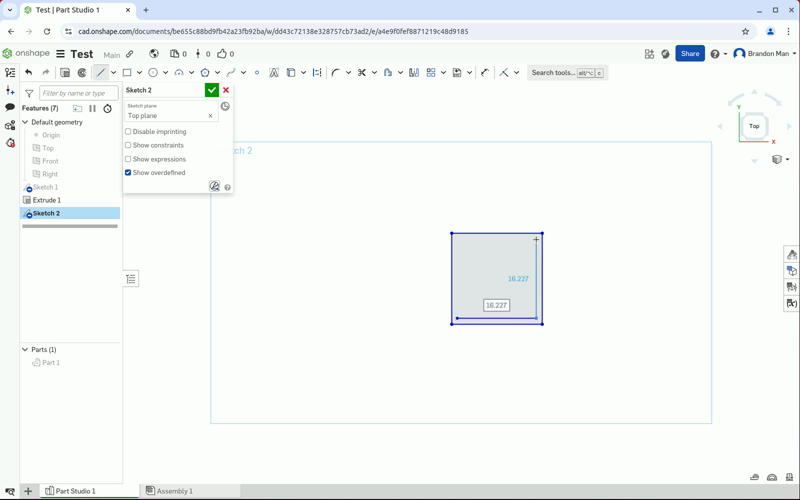
key_up(shift)
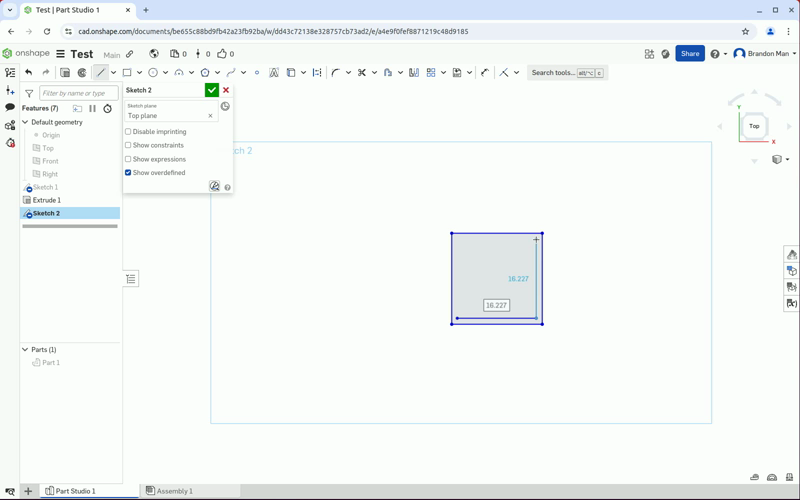
key_down(shift)
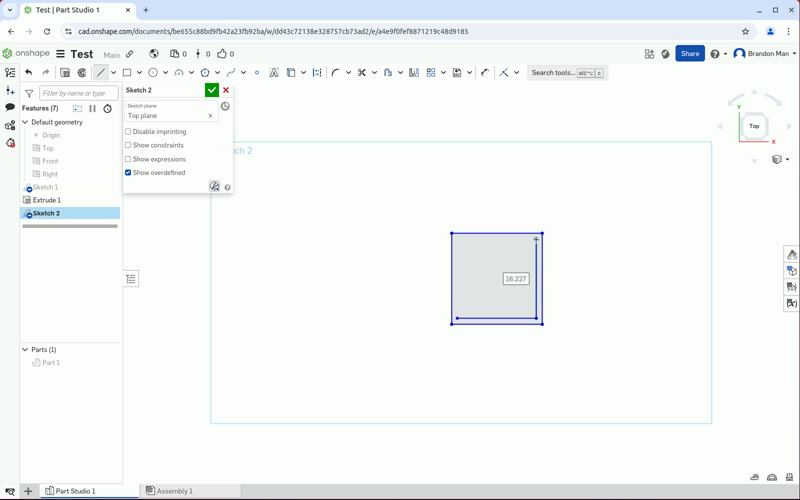
mouse_move(457, 239)
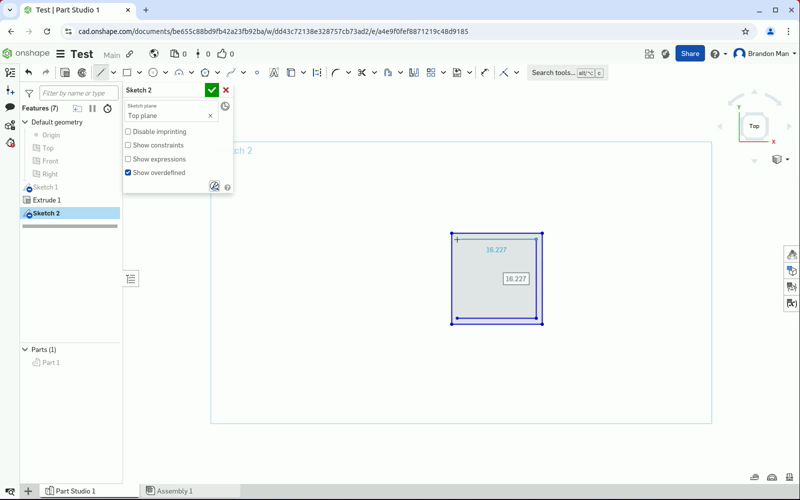
click(457, 239)
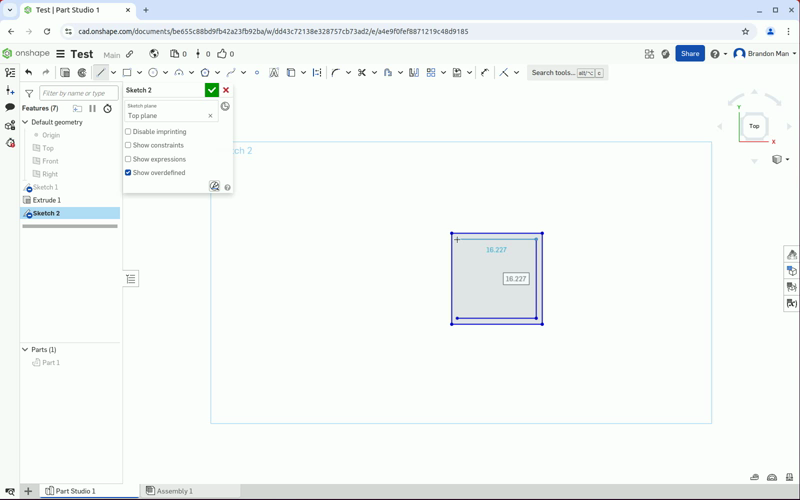
key_up(shift)
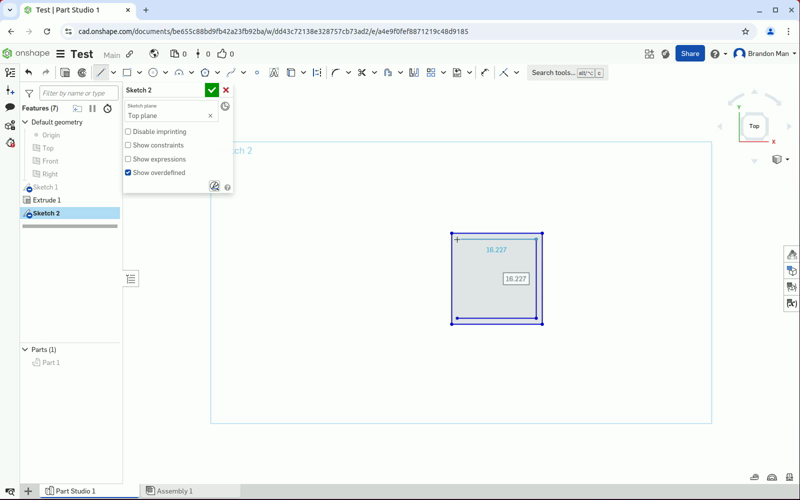
key_down(shift)
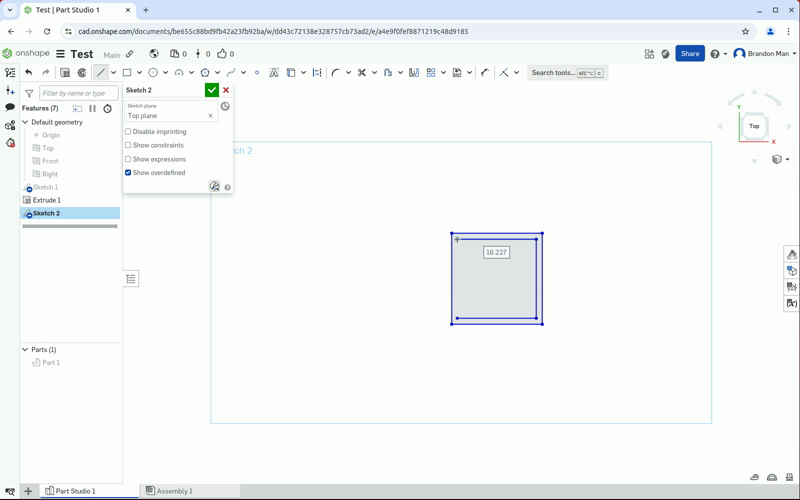
mouse_move(457, 318)
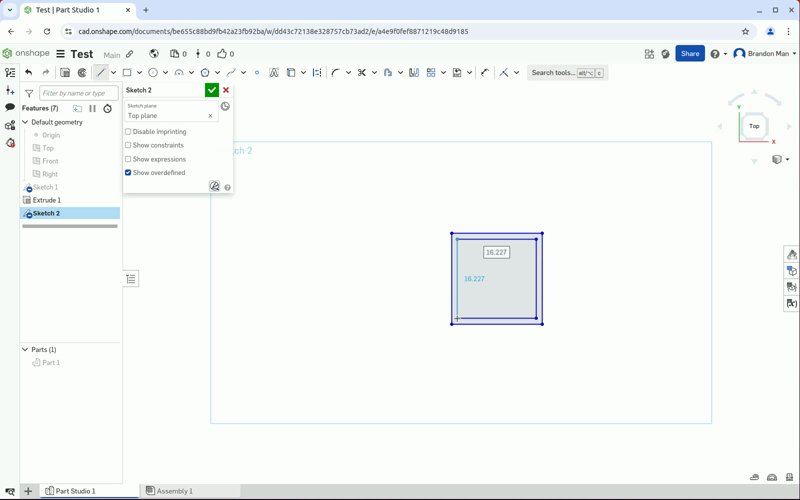
key_up(shift)
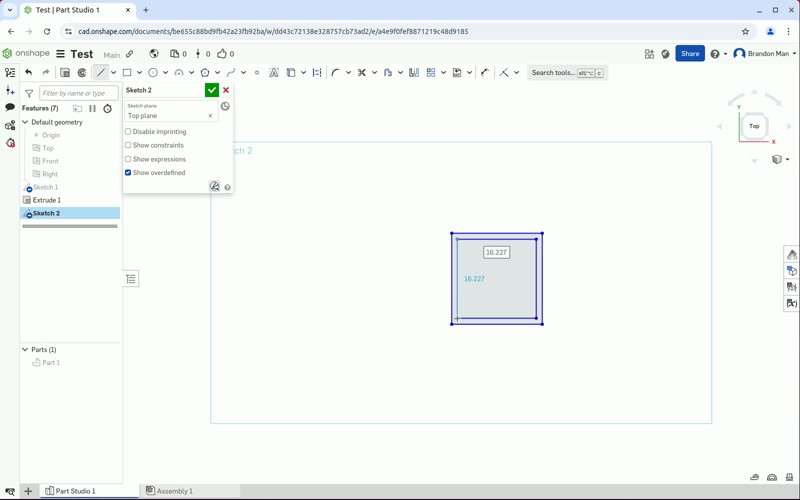
click(457, 318)
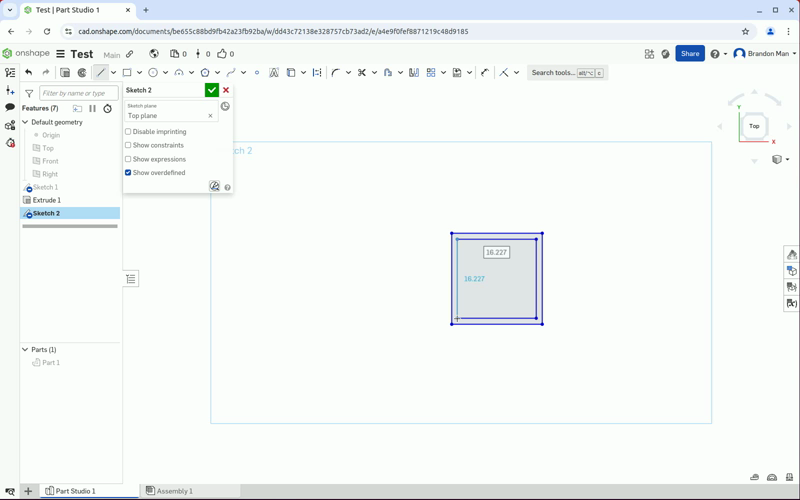
key(esc)
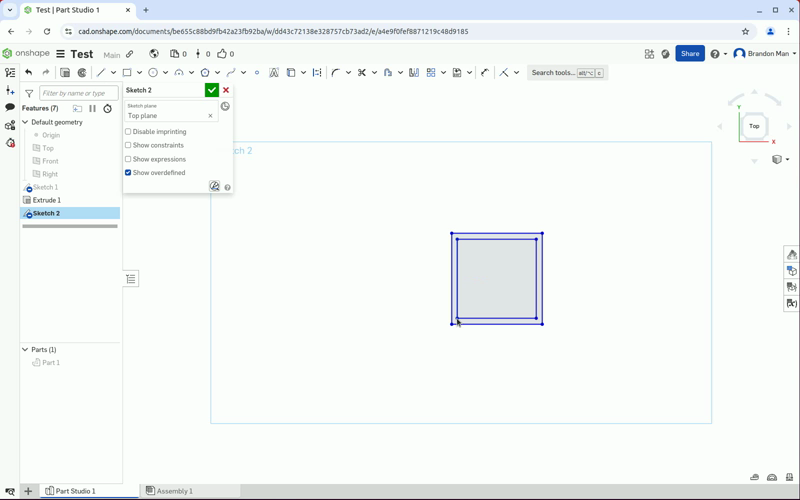
mouse_move(455, 249)
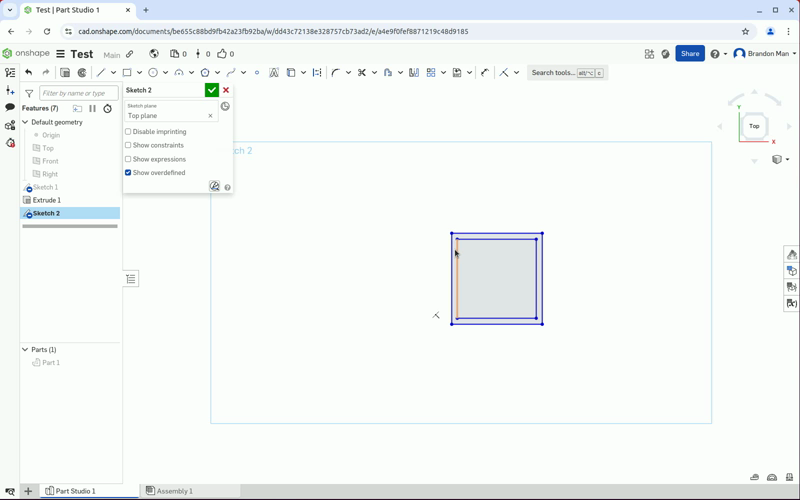
click(455, 249)
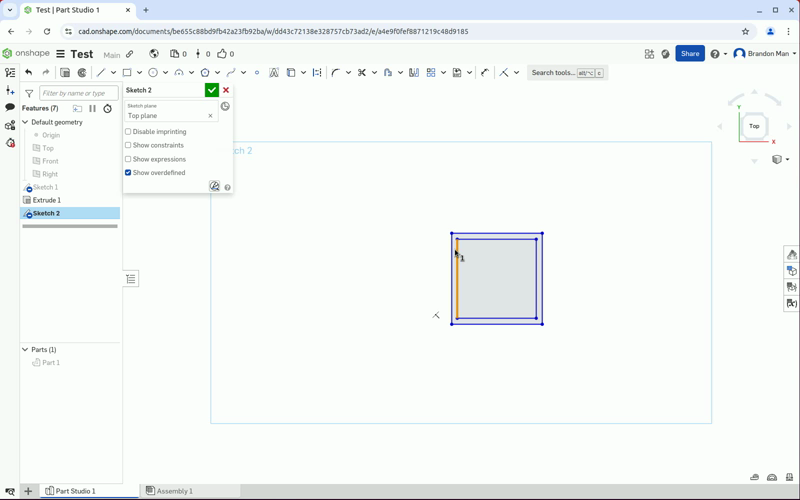
mouse_move(73, 352)
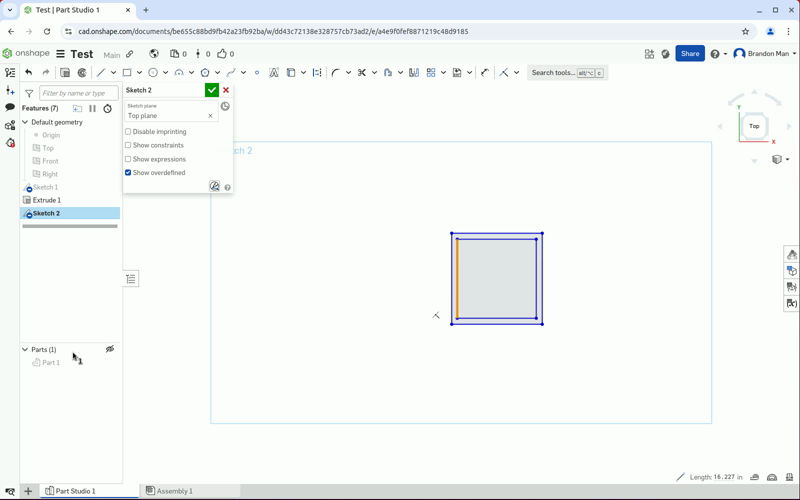
key(shift+y)
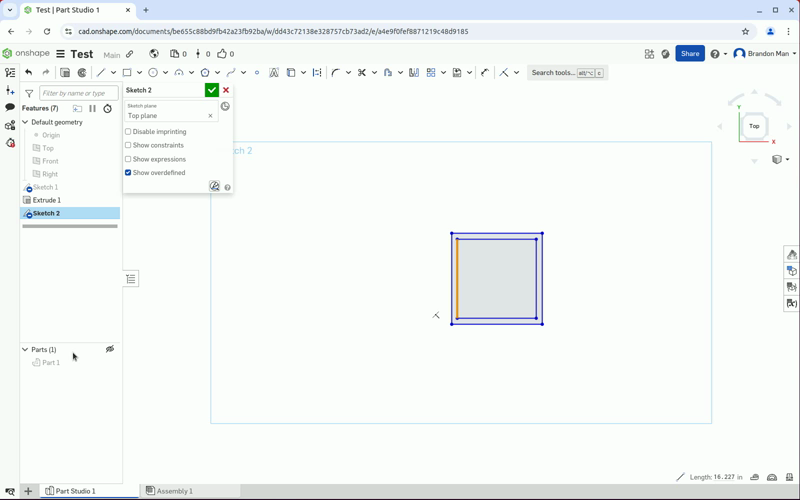
key(shift+e)
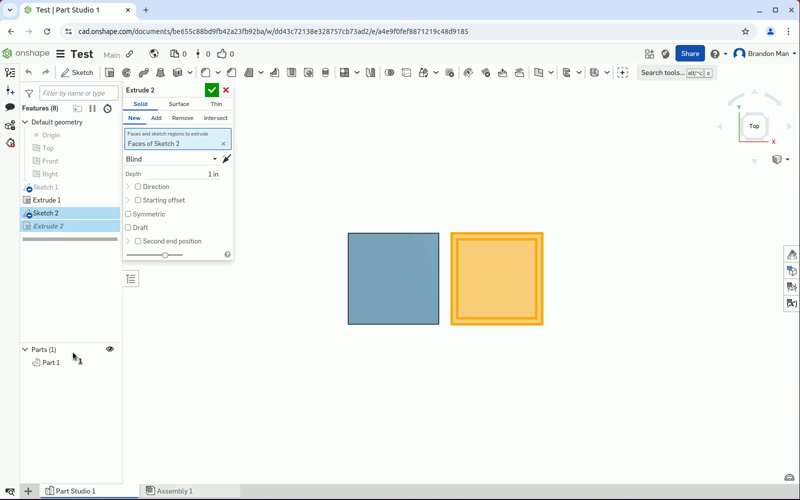
mouse_move(143, 106)
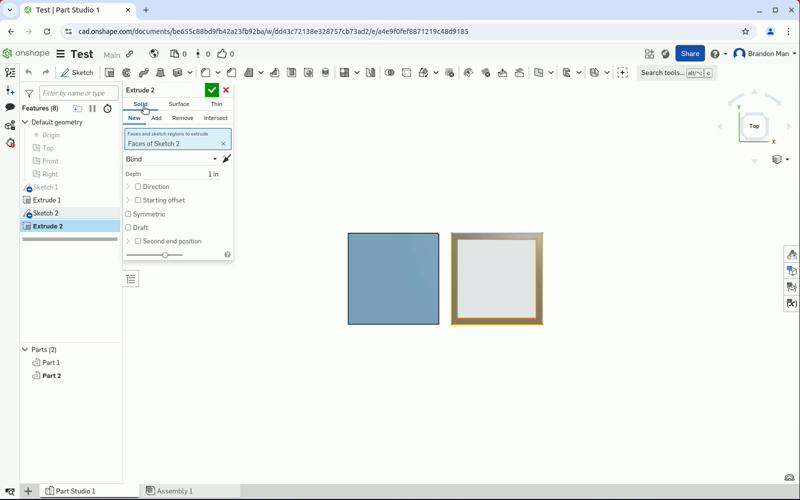
click(143, 106)
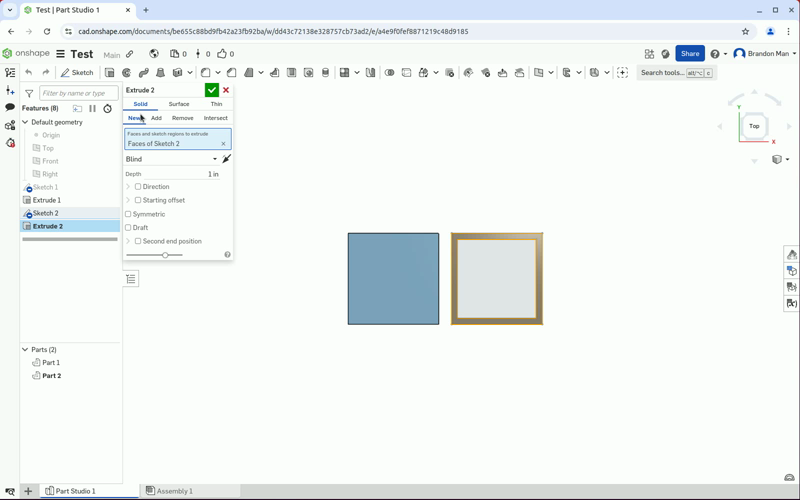
mouse_move(137, 120)
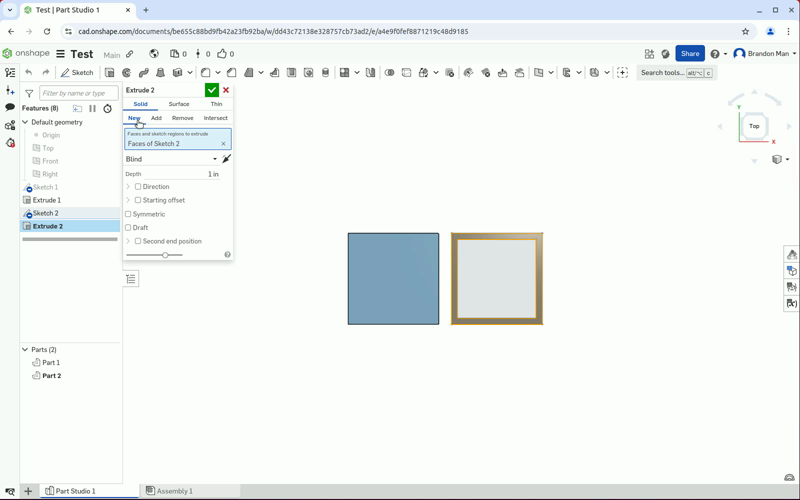
click(137, 120)
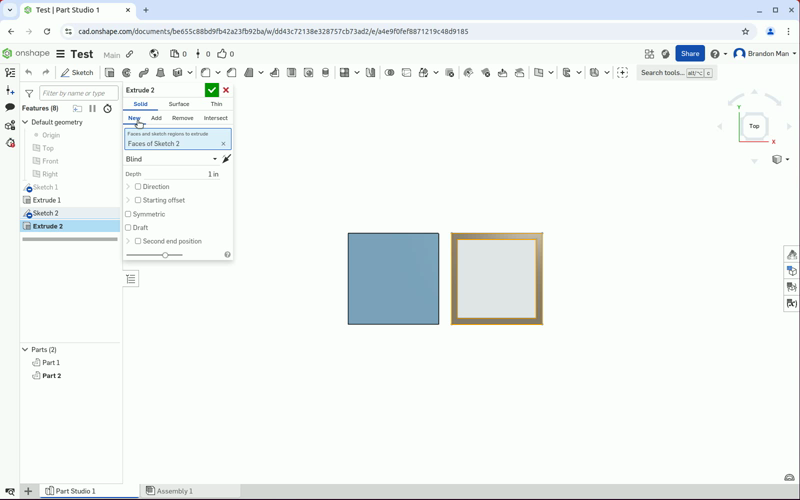
key(tab, 4)
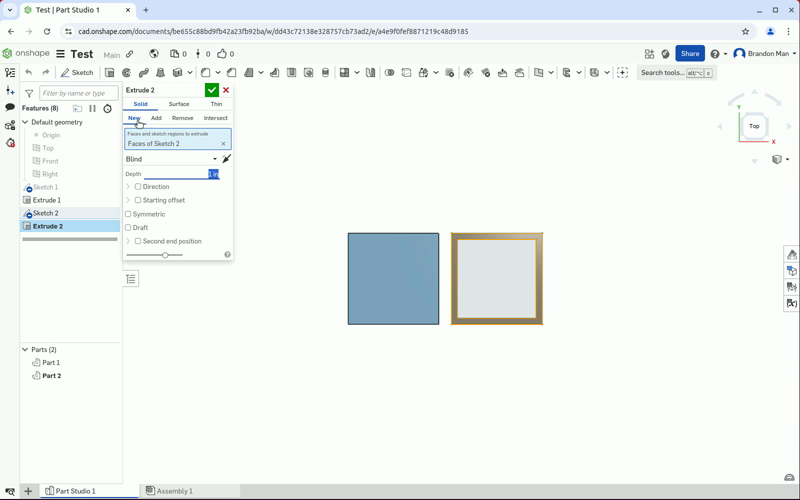
text(17.813)
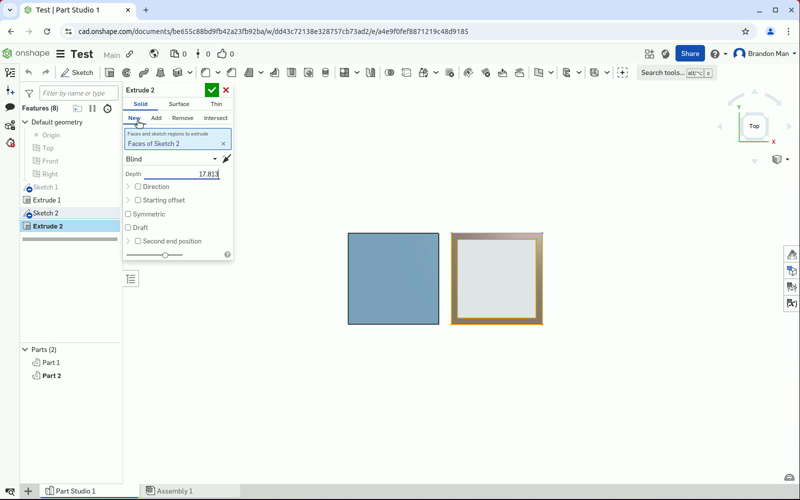
key(enter)
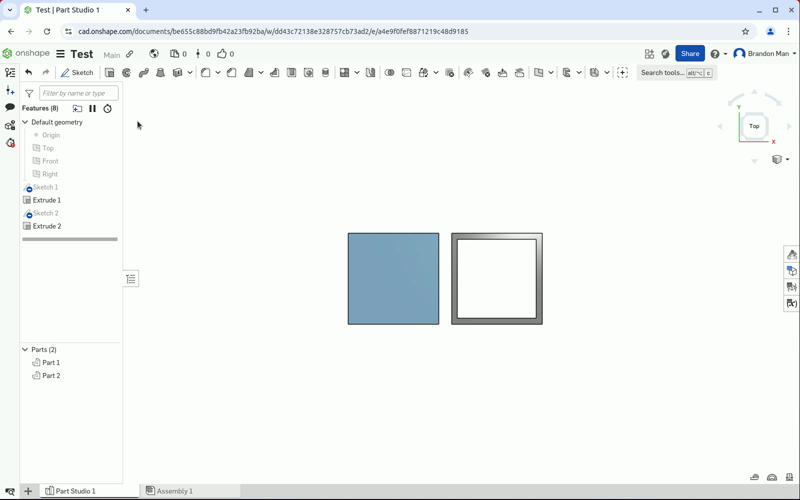
key(shift+h)
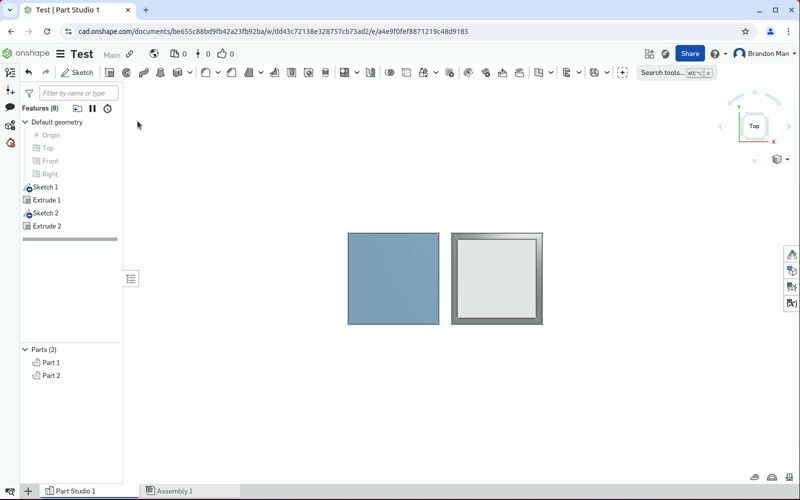
key(shift+h)
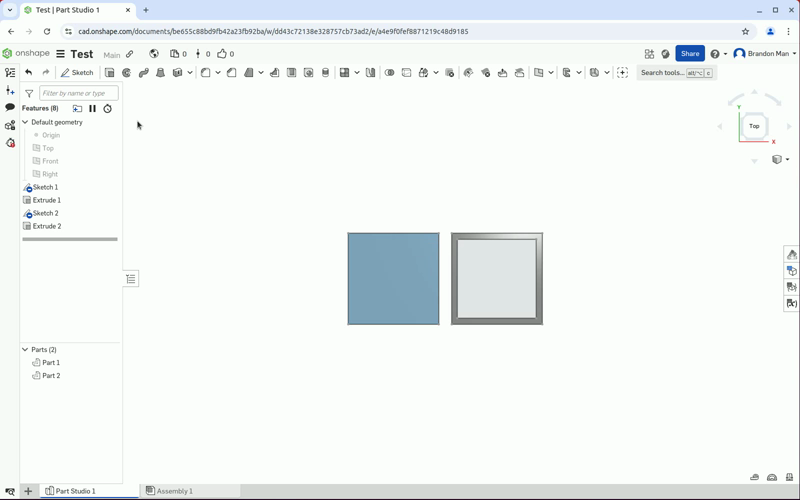
key(shift+7)
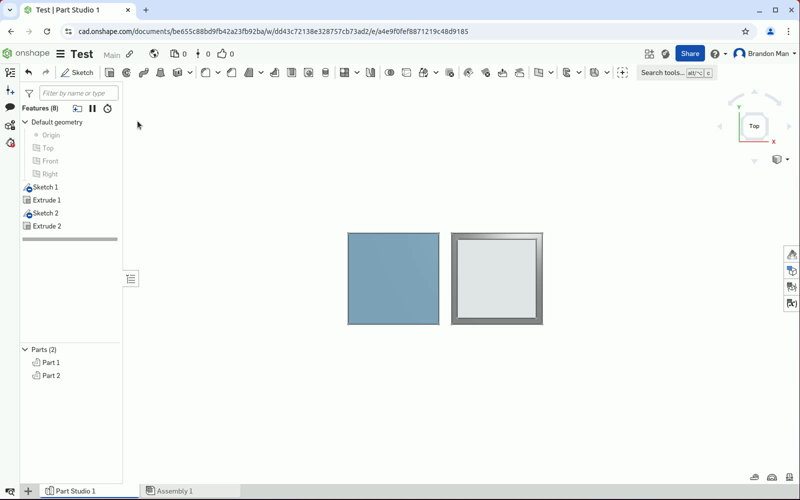
key(up, 3)
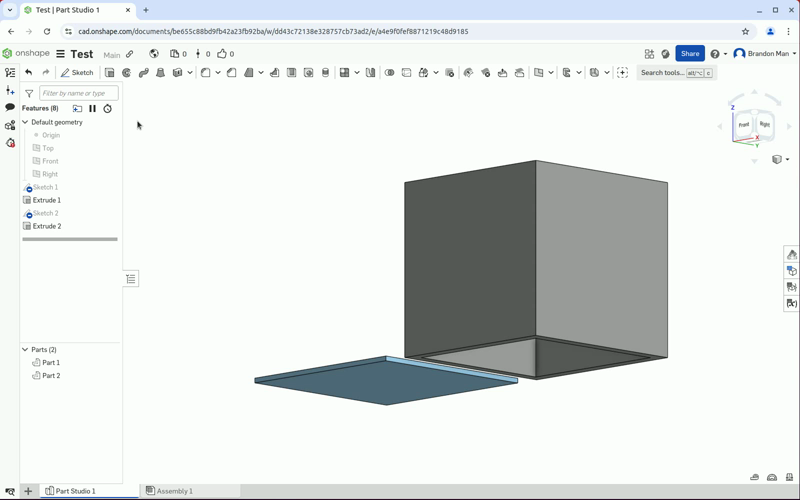
key(left, 3)
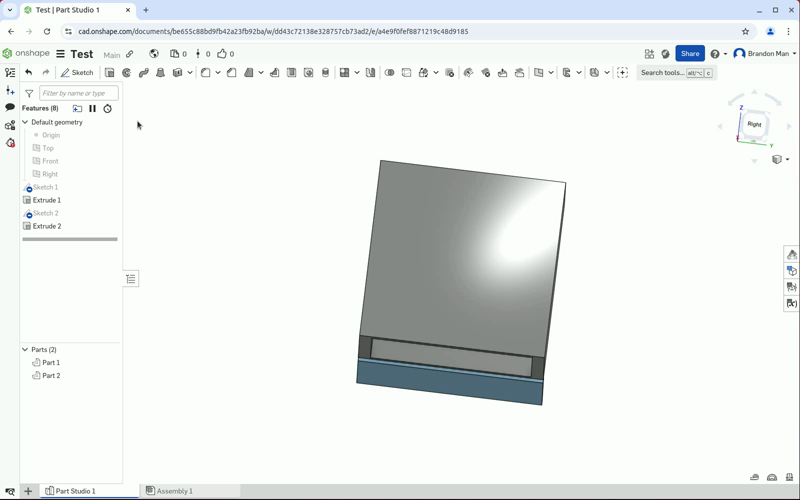
key(right, 3)
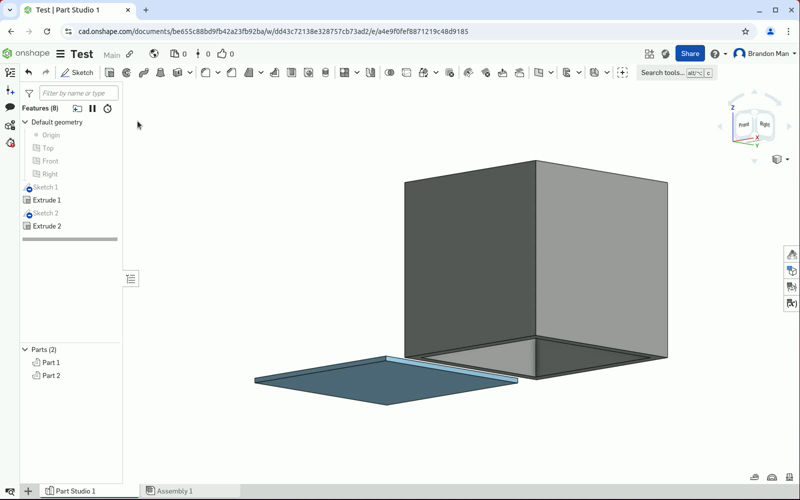
key(down, 3)
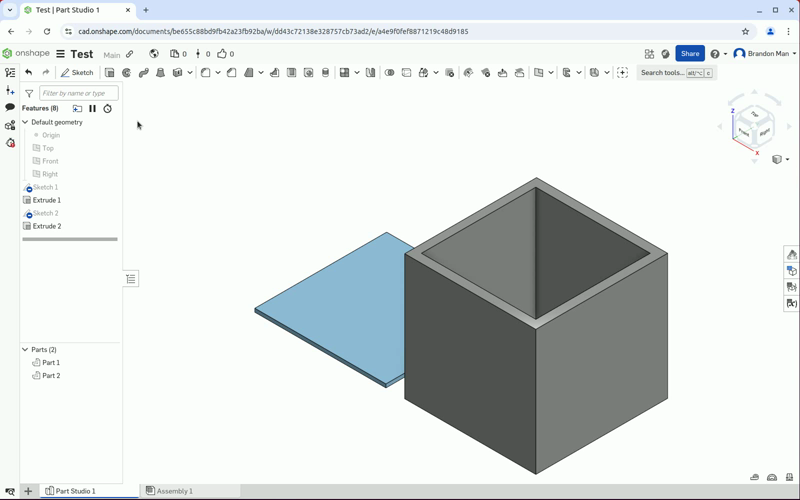
mouse_move(73, 189)
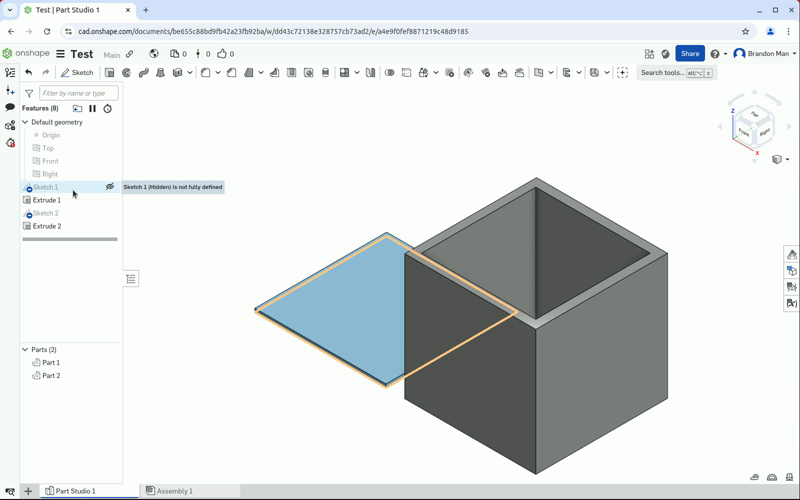
click(73, 189)